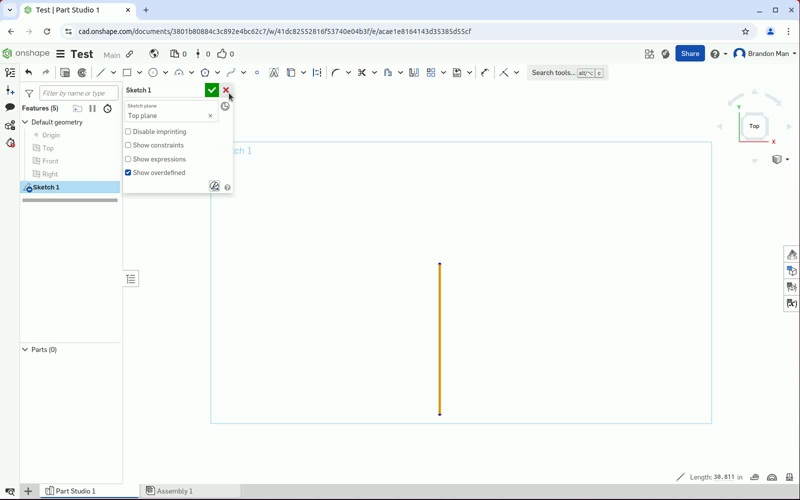
key(shift+h)
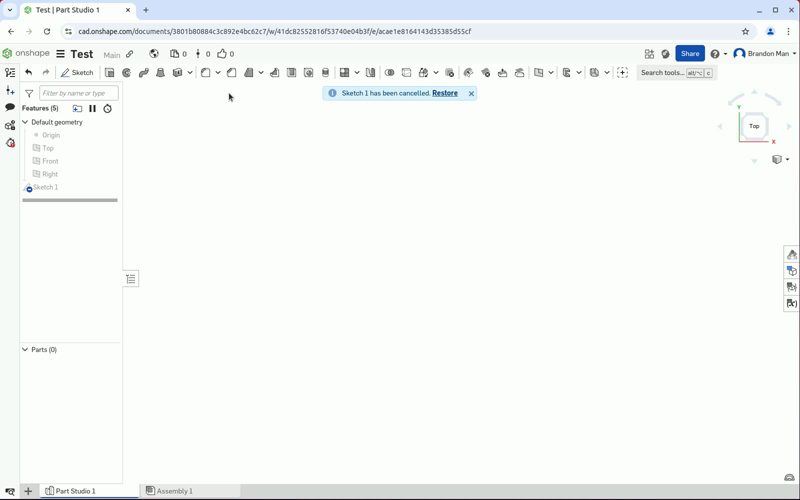
mouse_move(73, 352)
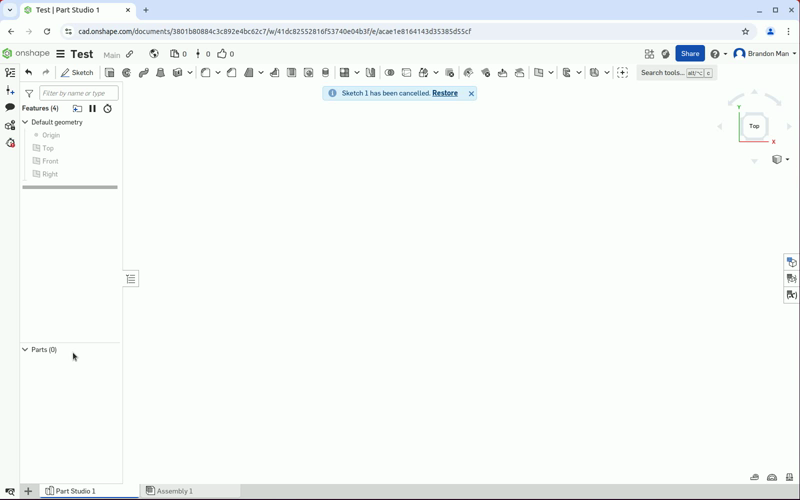
key(y)
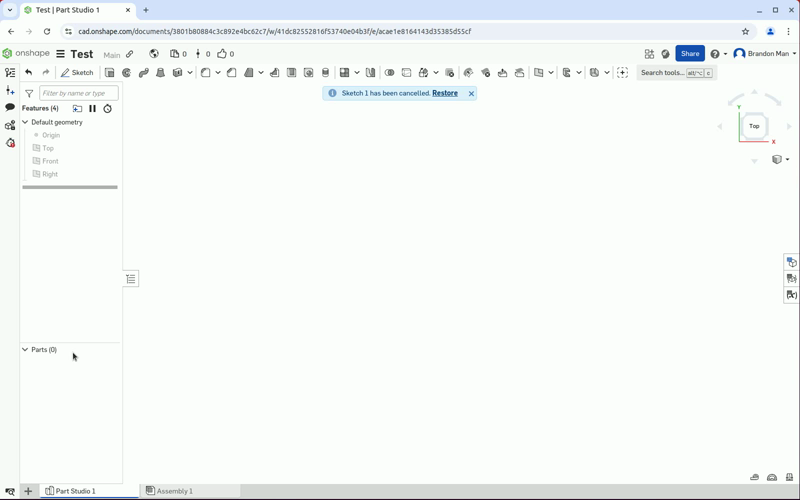
key(shift+p)
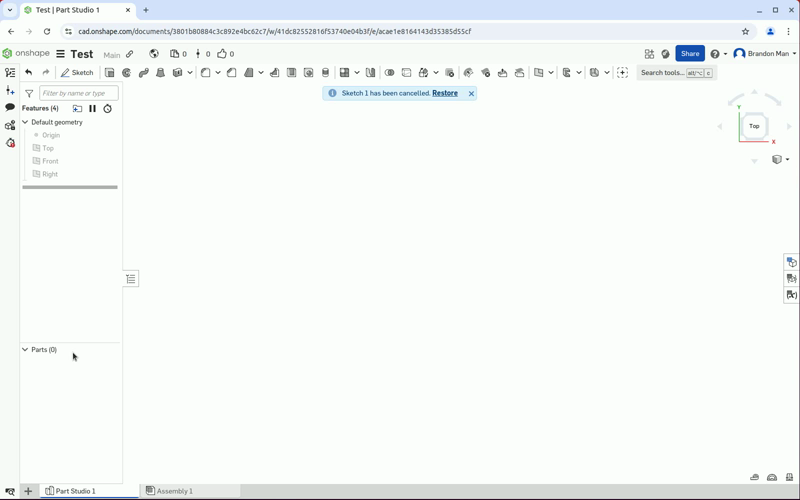
key(space)
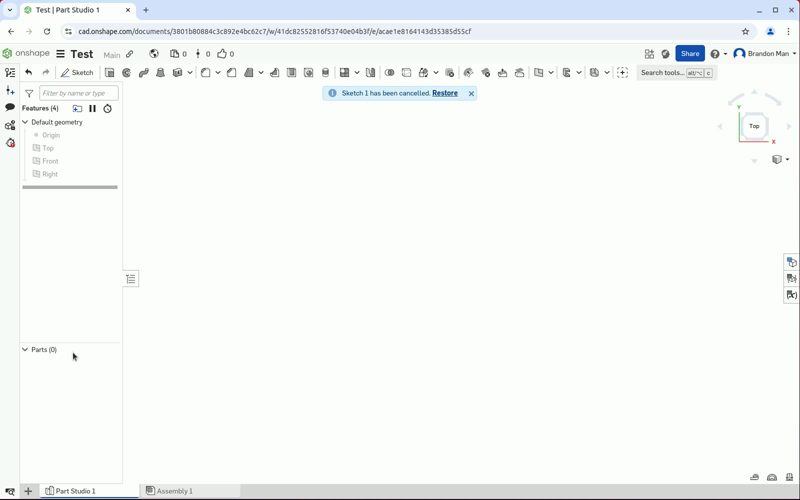
key_down(shift)
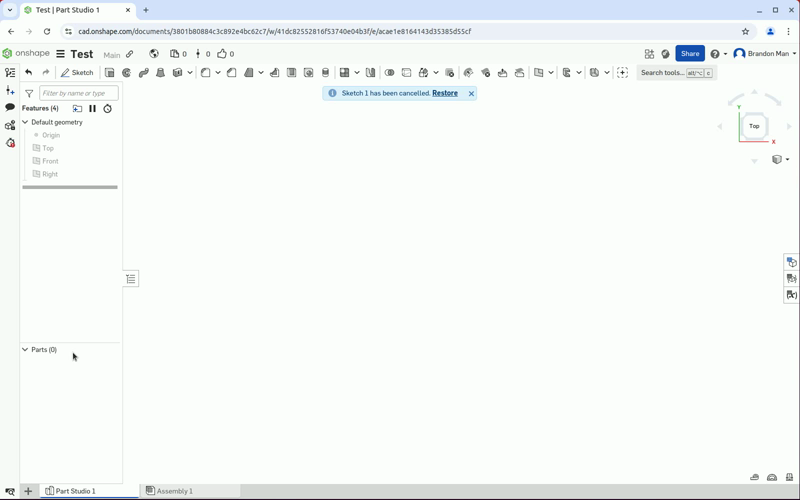
key(up)
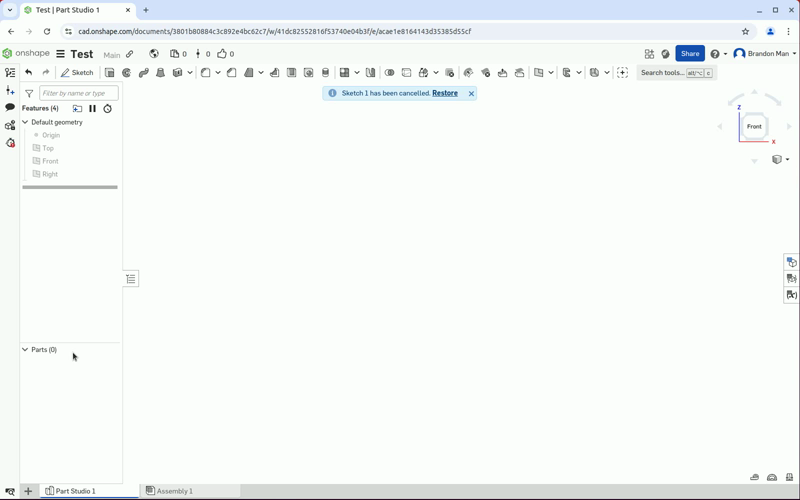
key_up(shift)
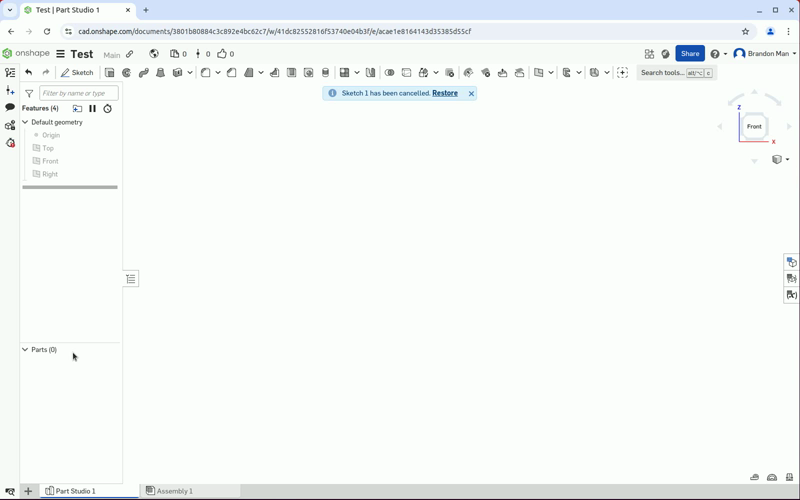
mouse_move(73, 352)
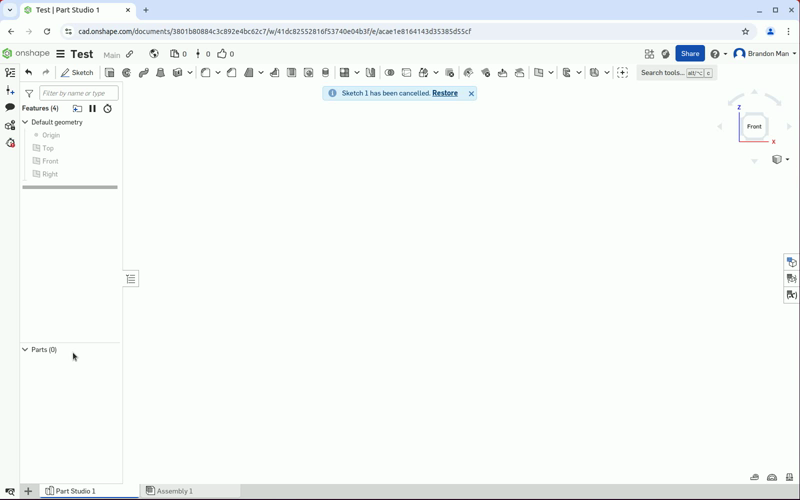
key(shift+y)
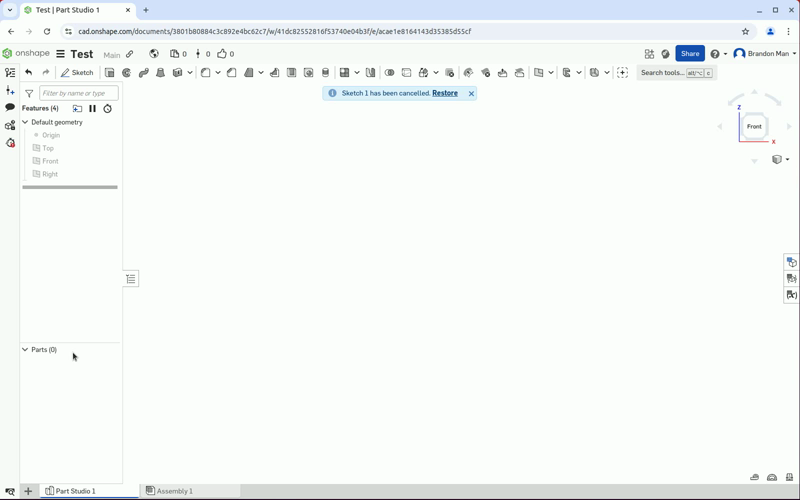
key(shift+s)
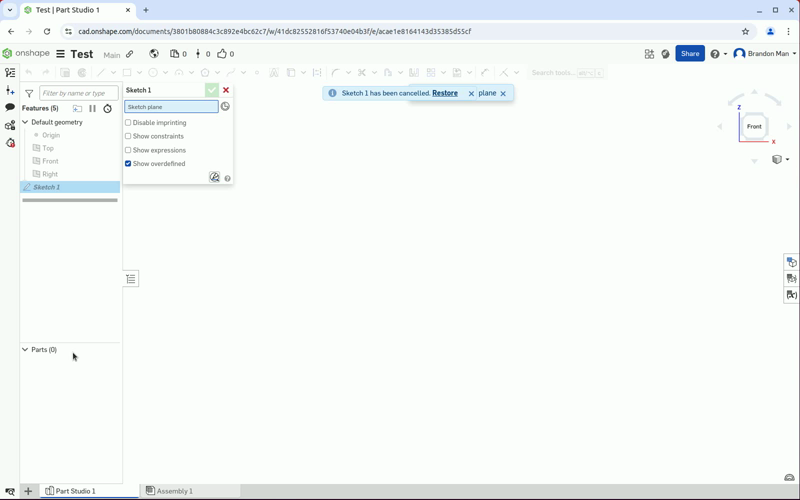
mouse_move(73, 163)
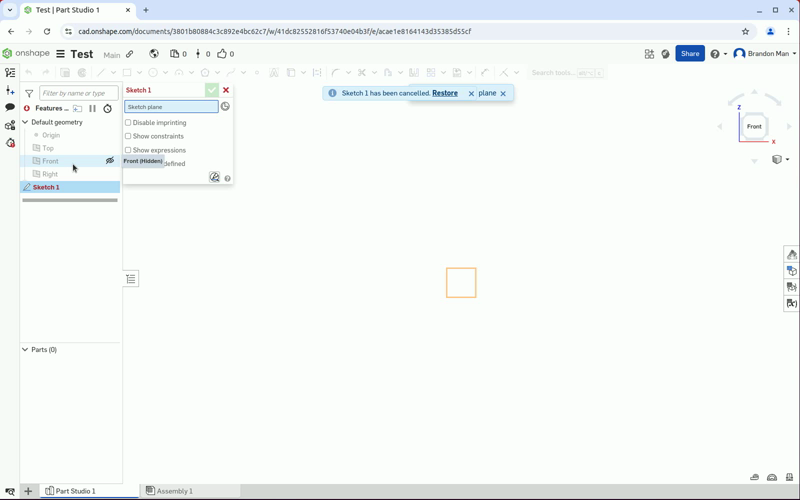
click(73, 163)
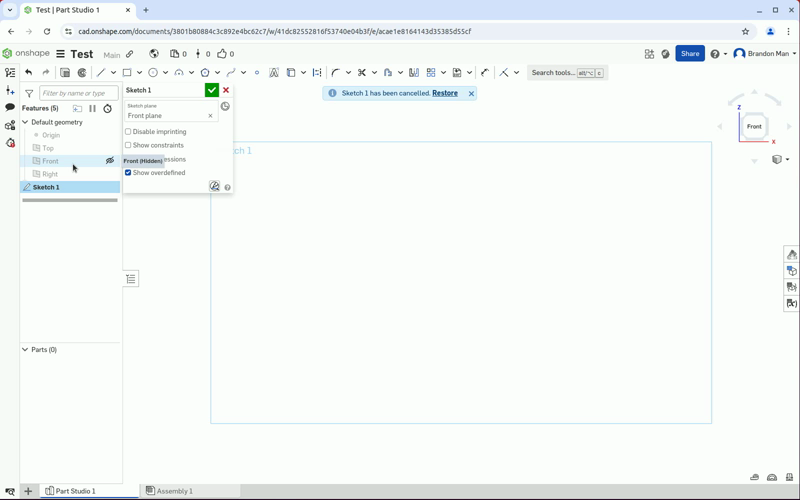
mouse_move(73, 352)
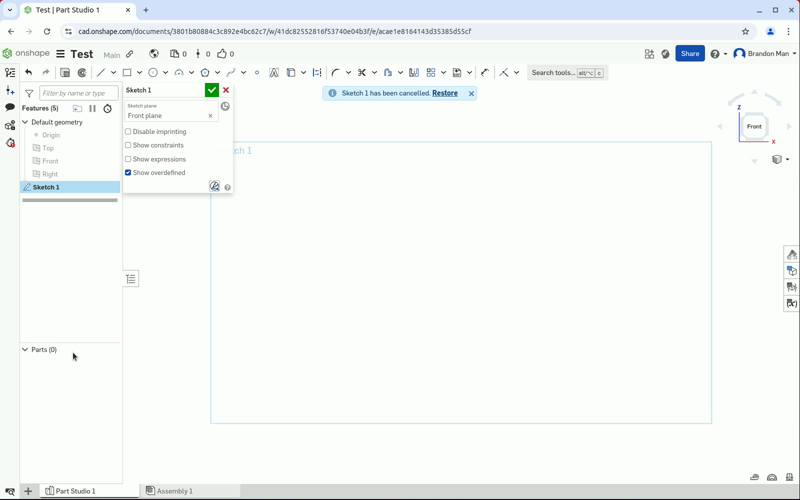
key(y)
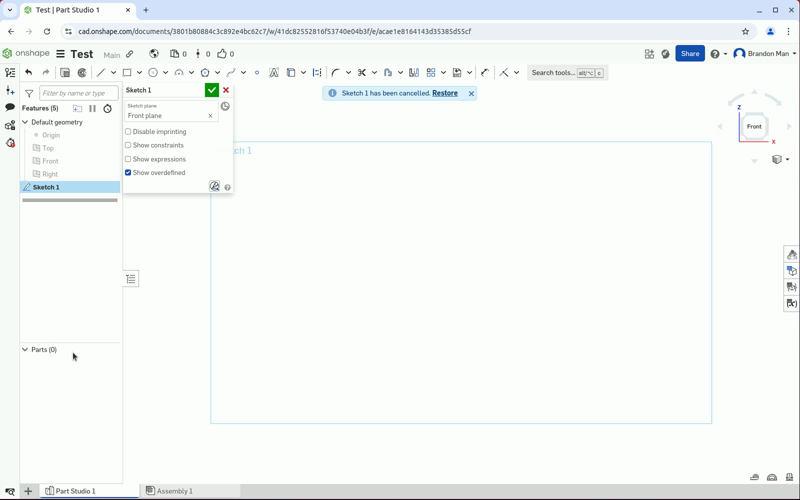
key(l)
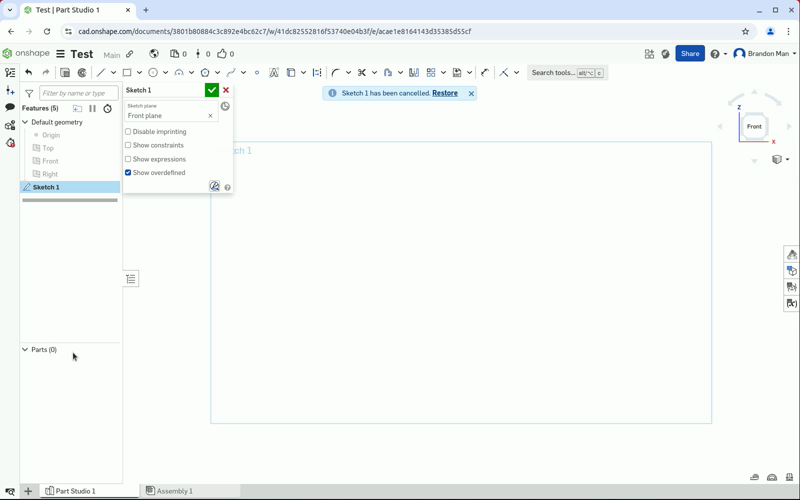
key_down(shift)
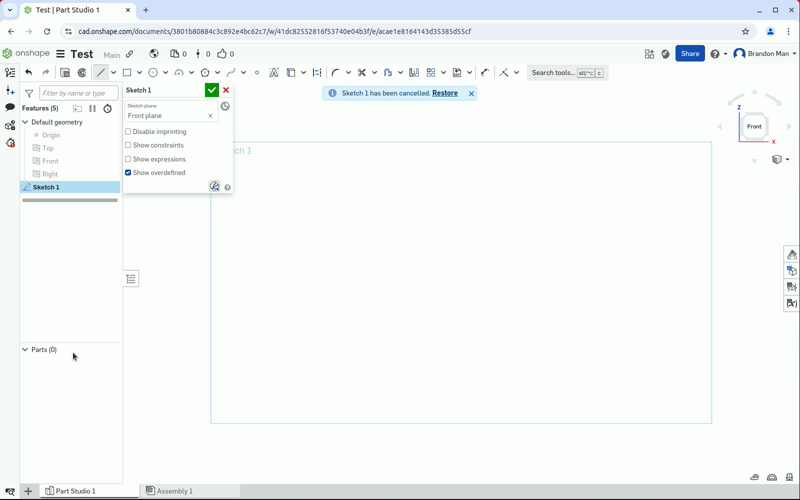
mouse_move(460, 282)
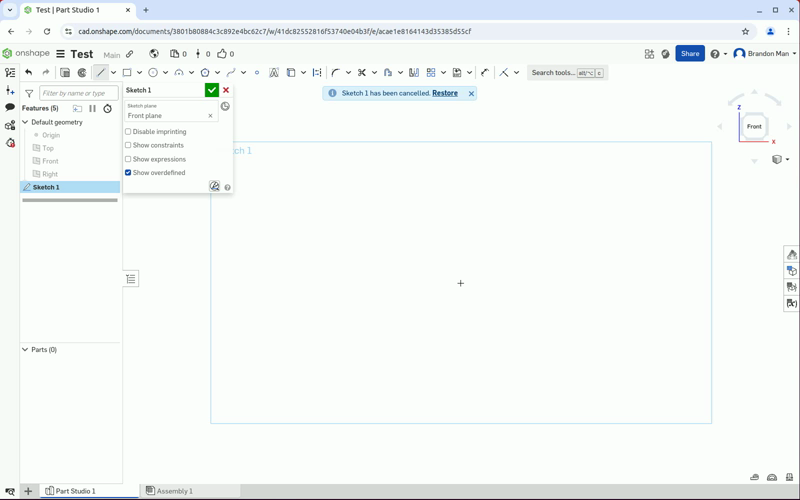
click(460, 282)
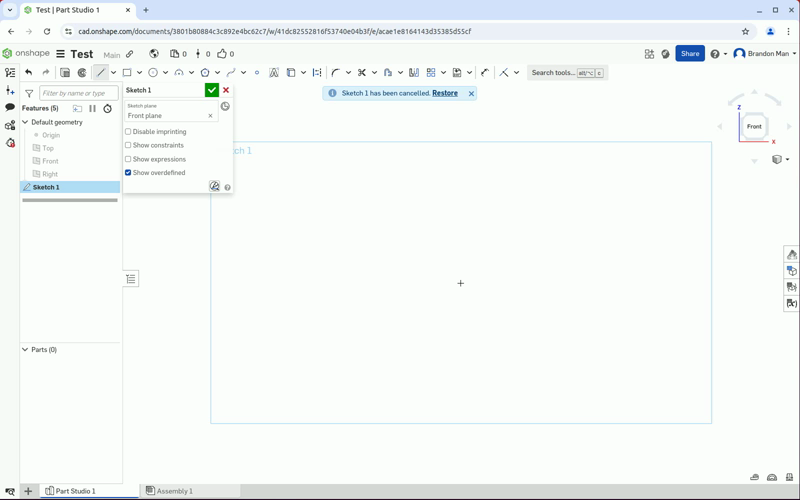
key_up(shift)
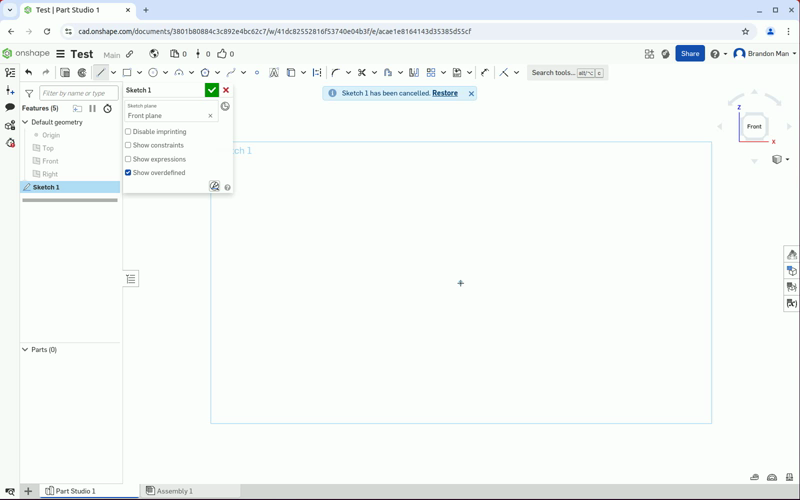
key_down(shift)
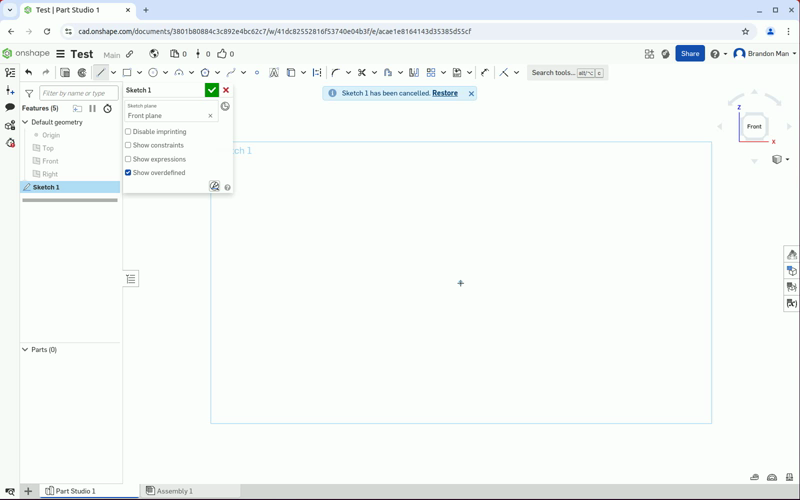
mouse_move(573, 282)
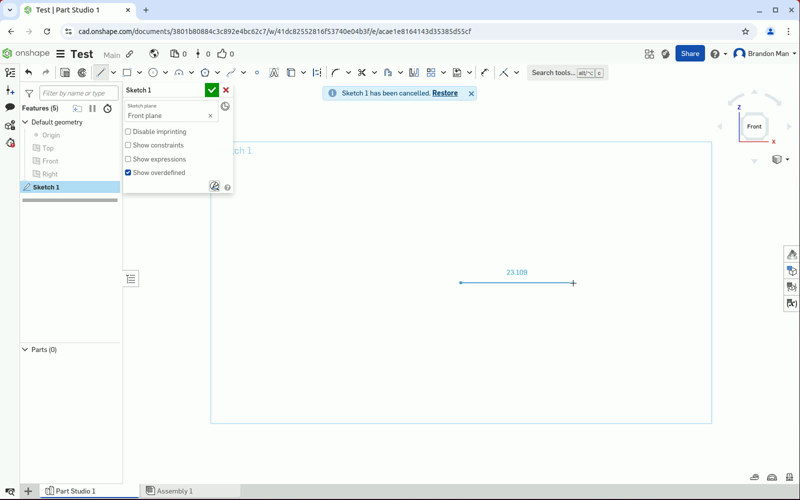
click(573, 282)
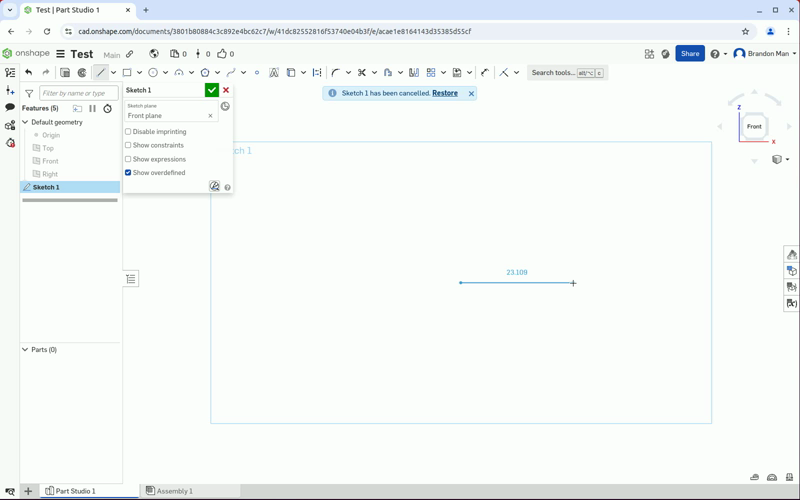
key_up(shift)
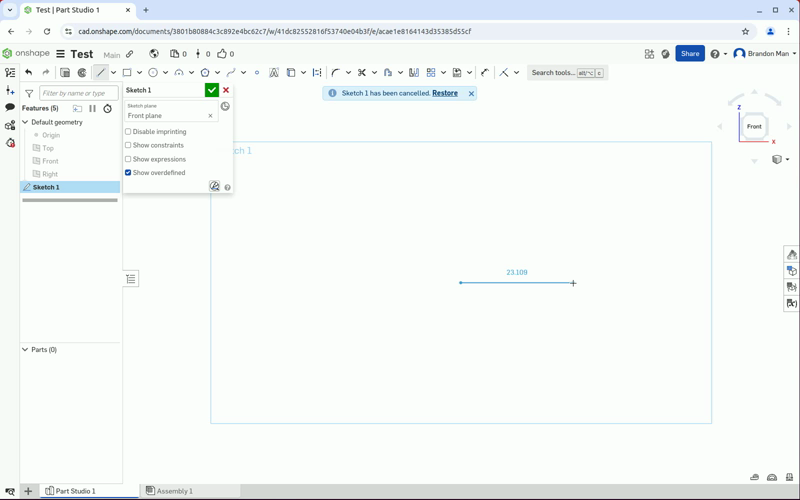
key_down(shift)
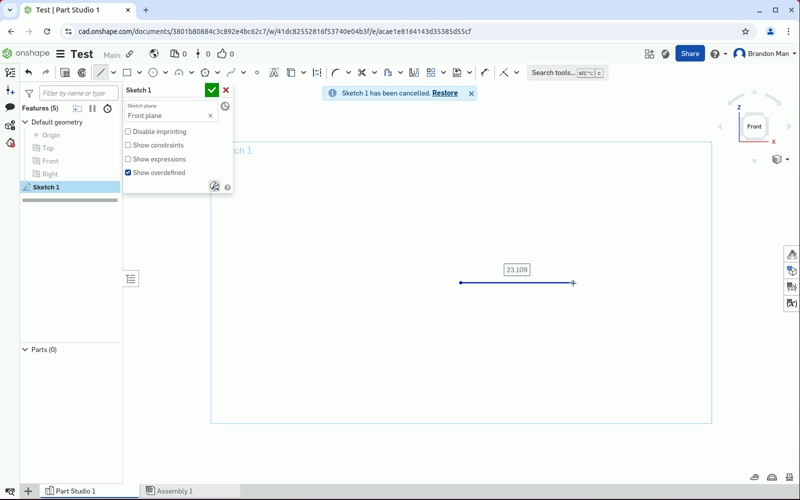
mouse_move(589, 282)
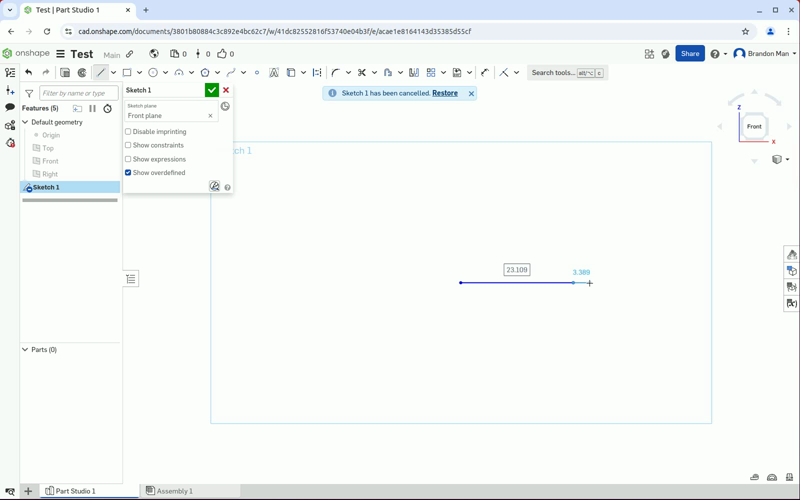
mouse_move(573, 245)
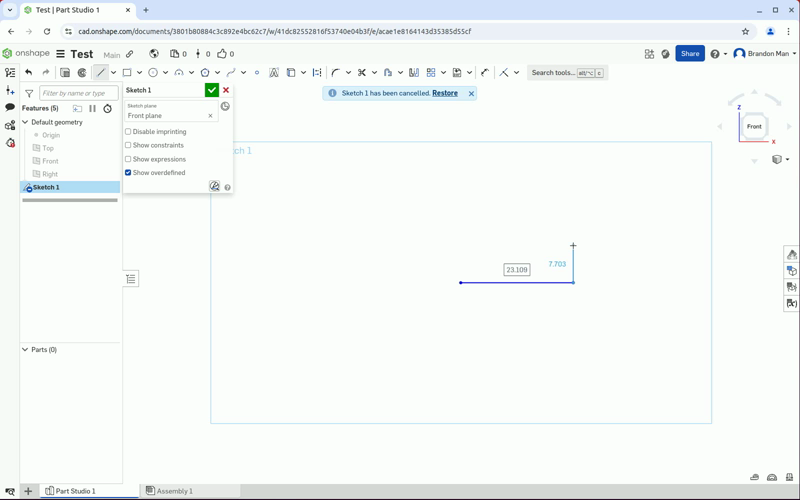
click(573, 245)
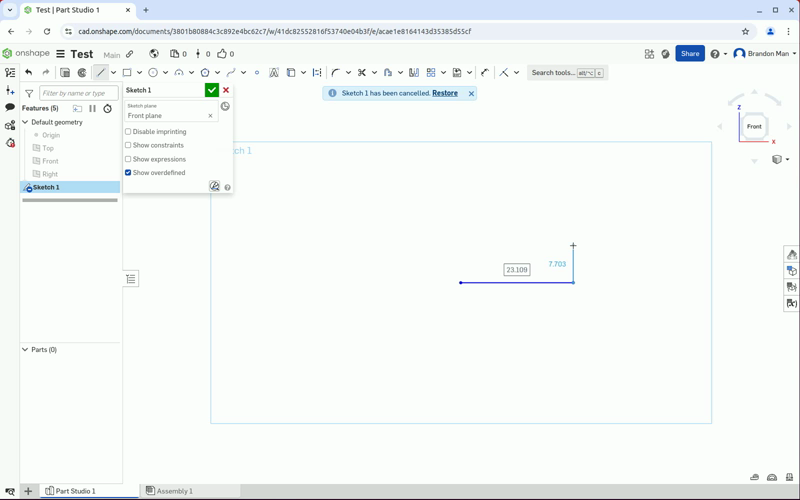
key_up(shift)
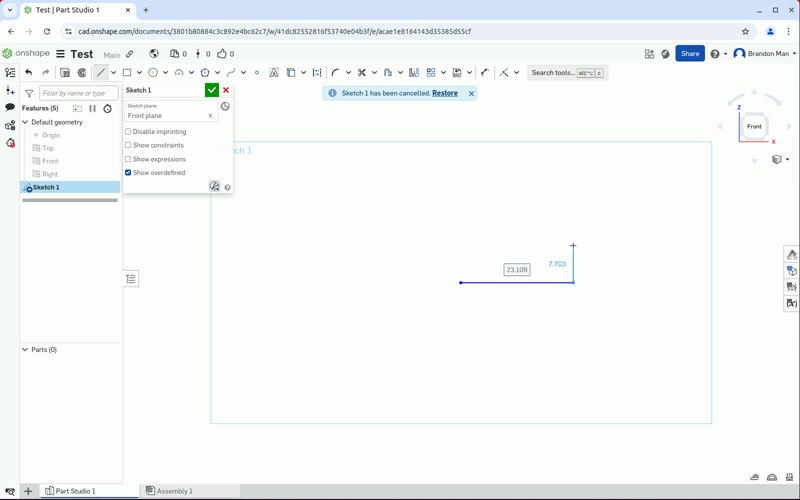
key_down(shift)
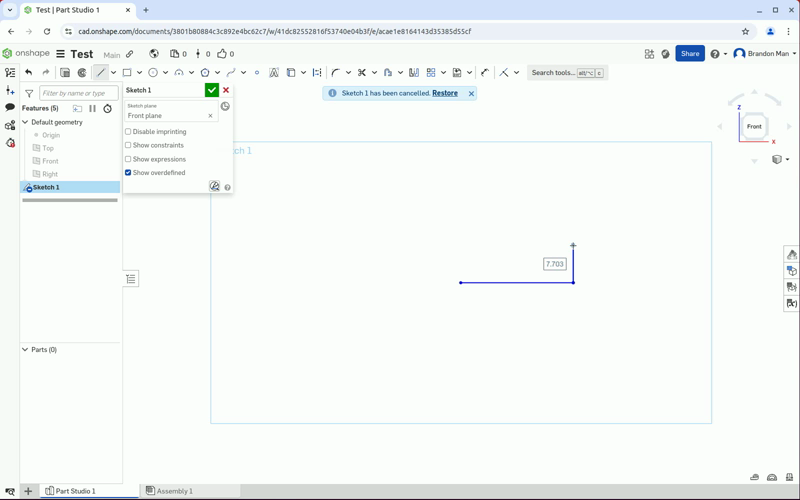
mouse_move(460, 245)
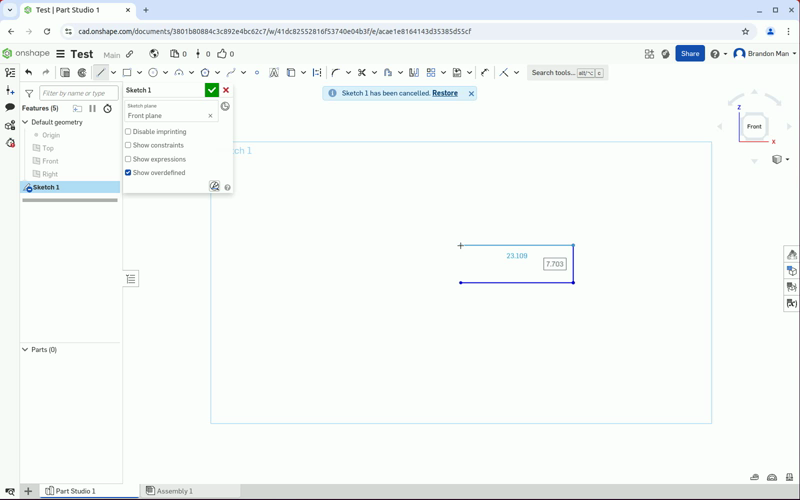
click(460, 245)
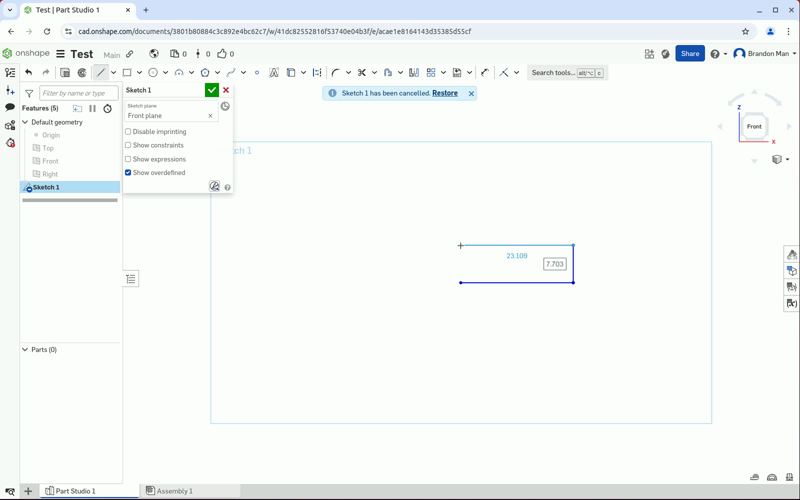
key_up(shift)
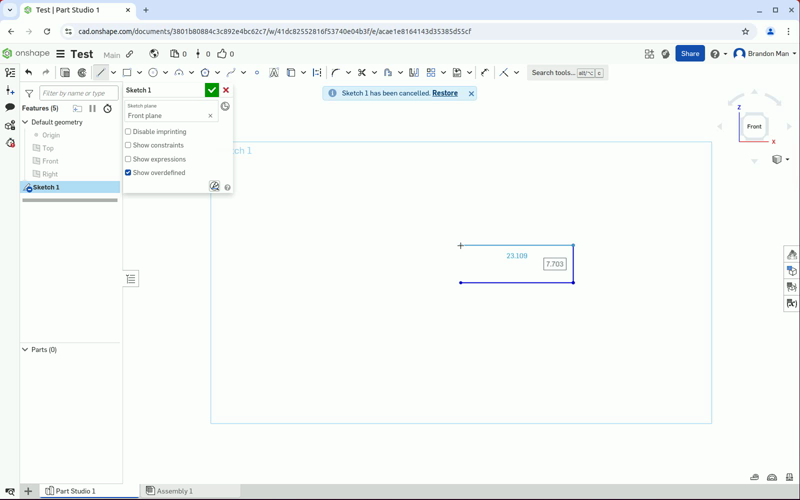
mouse_move(490, 245)
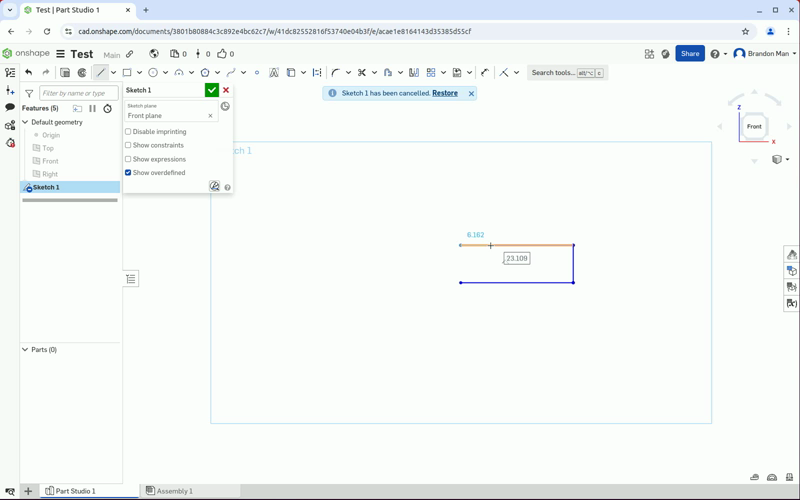
key_down(shift)
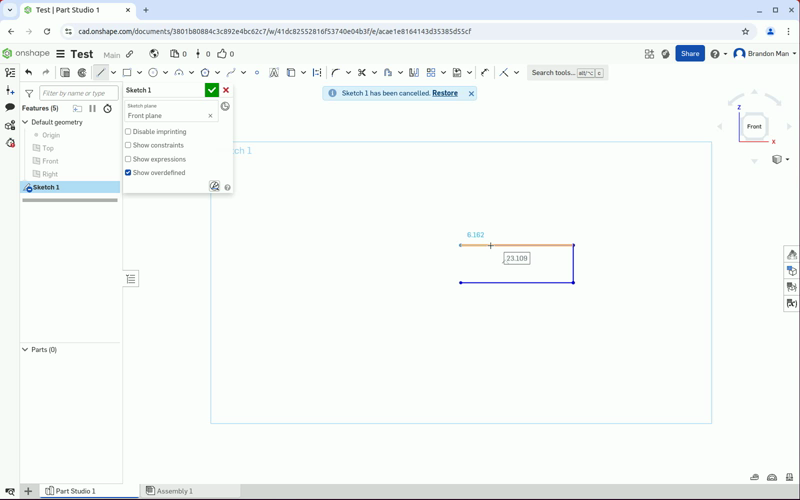
mouse_move(460, 282)
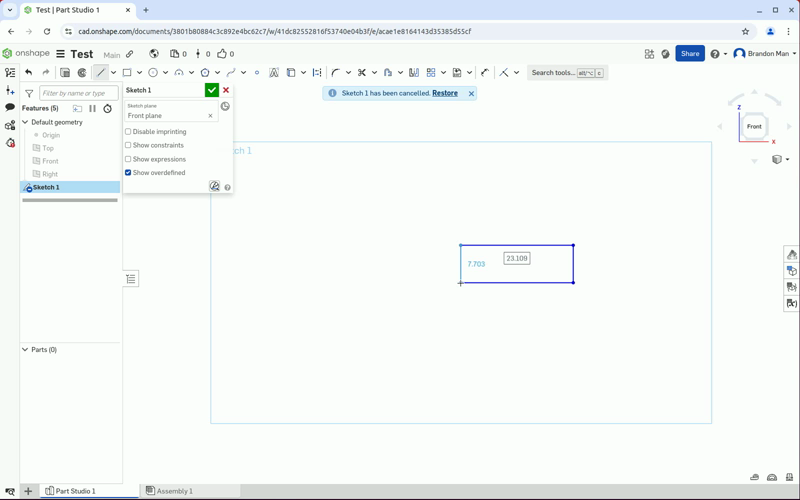
key_up(shift)
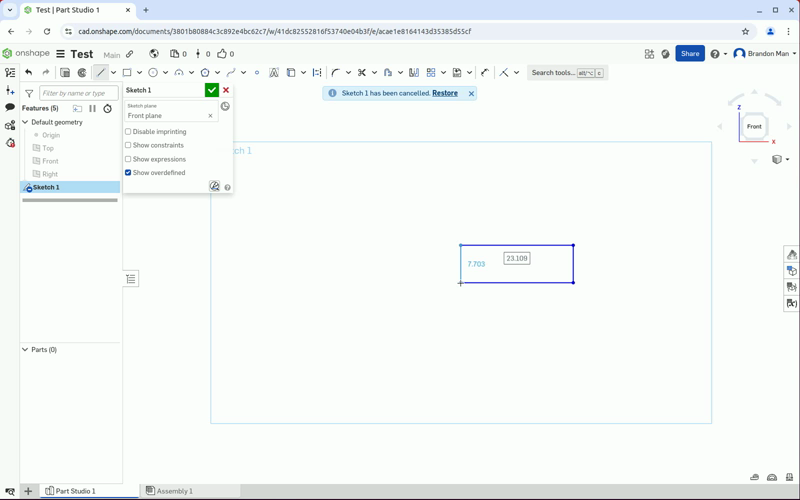
click(460, 282)
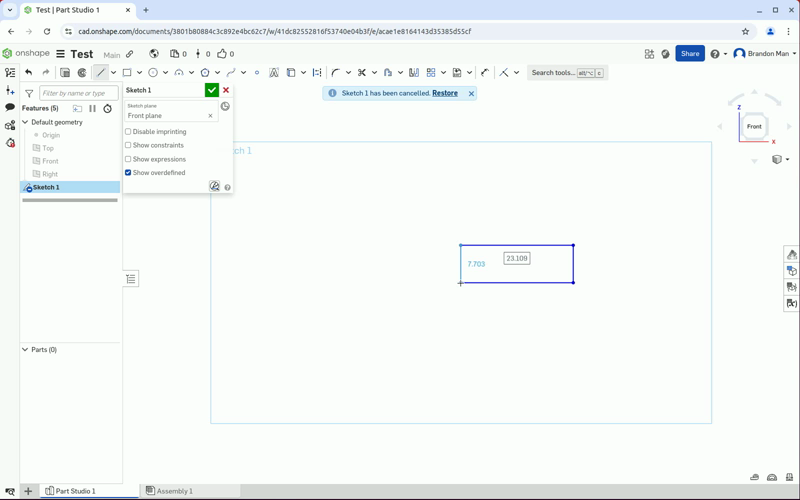
key(esc)
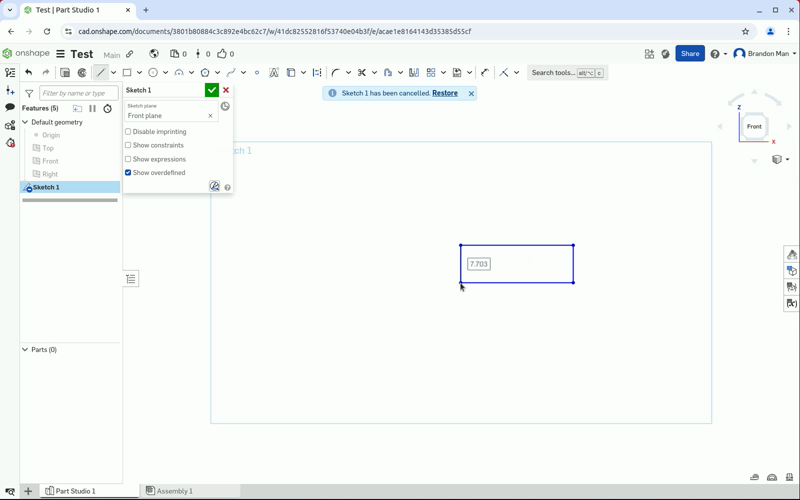
mouse_move(512, 251)
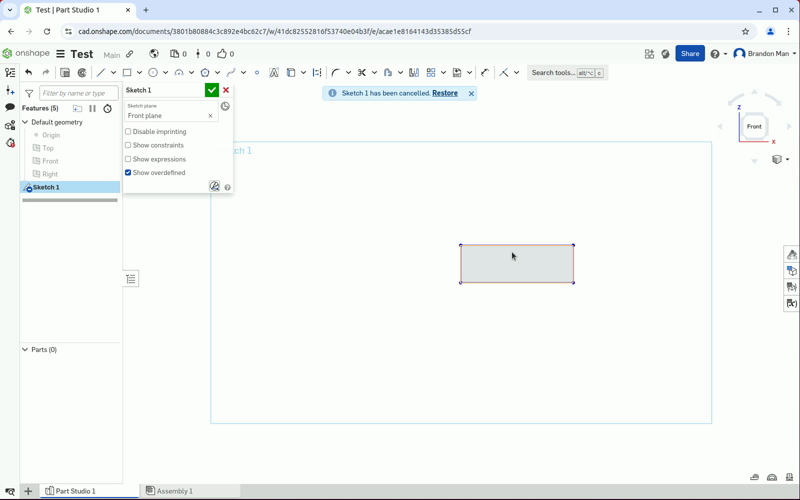
click(512, 251)
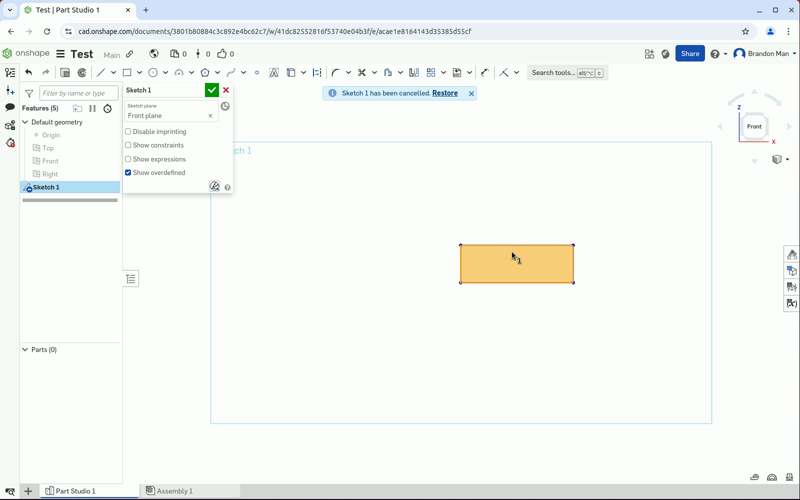
mouse_move(73, 352)
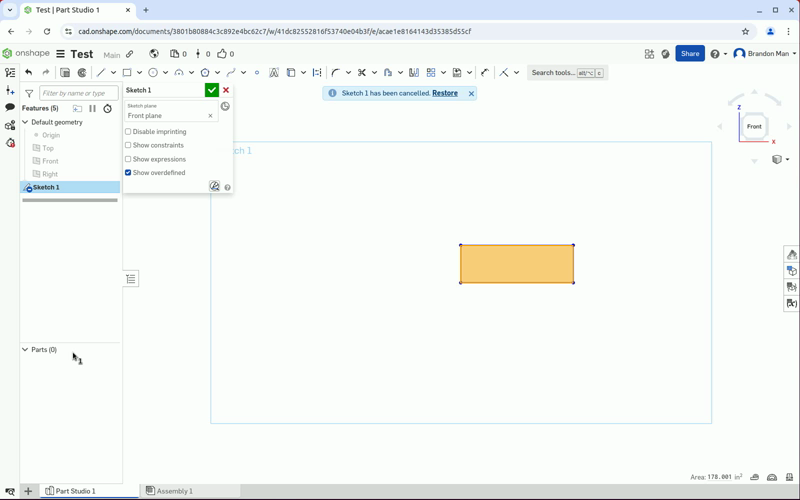
key(shift+y)
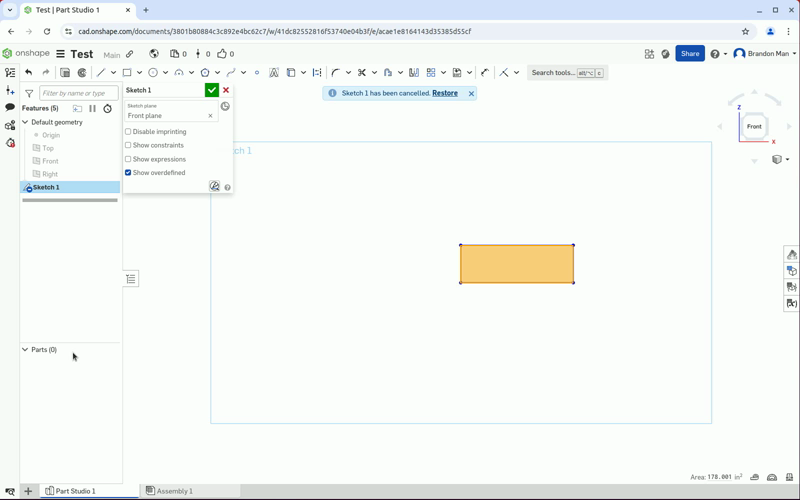
key(shift+e)
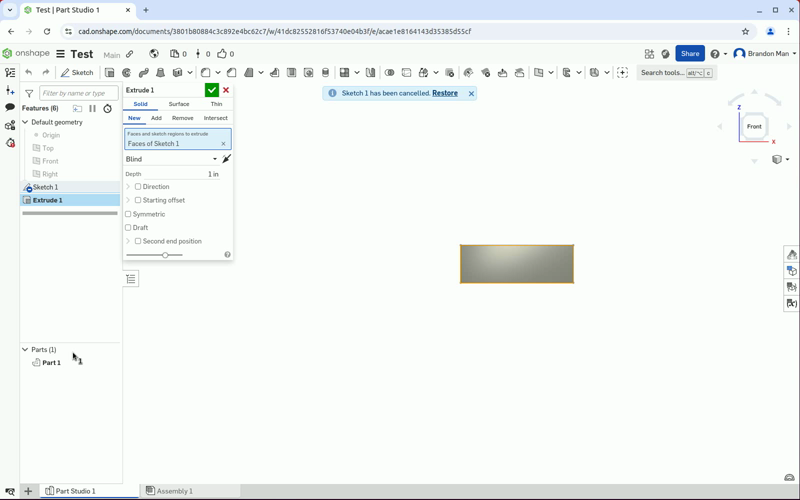
mouse_move(143, 106)
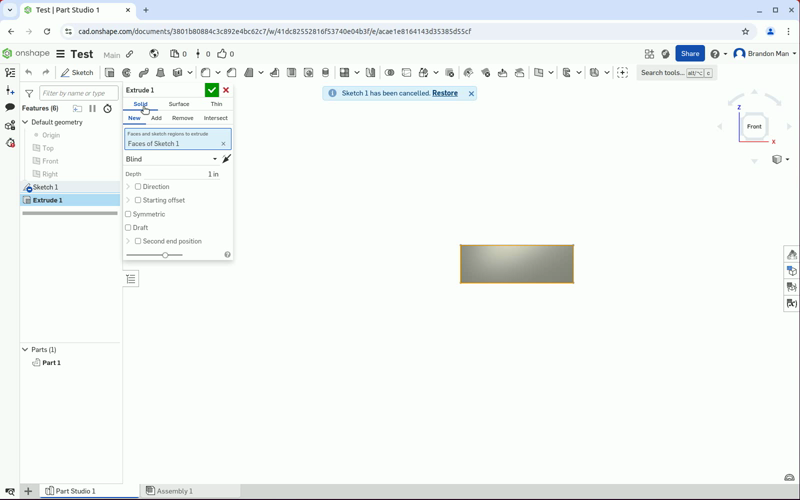
click(143, 106)
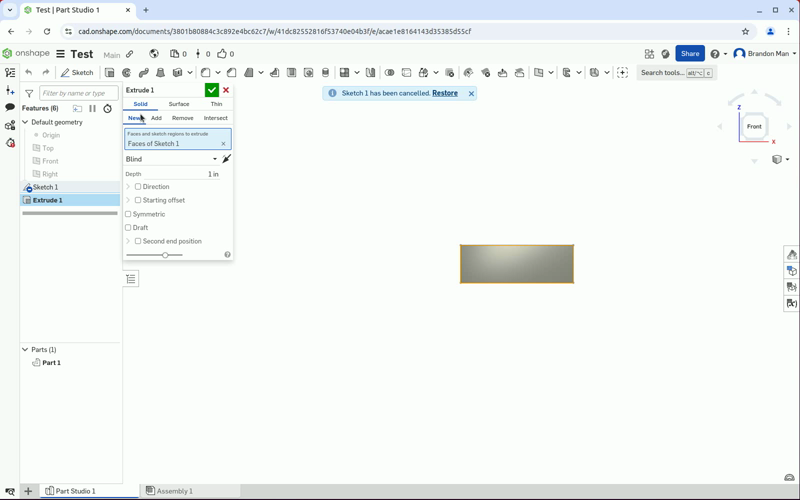
mouse_move(137, 120)
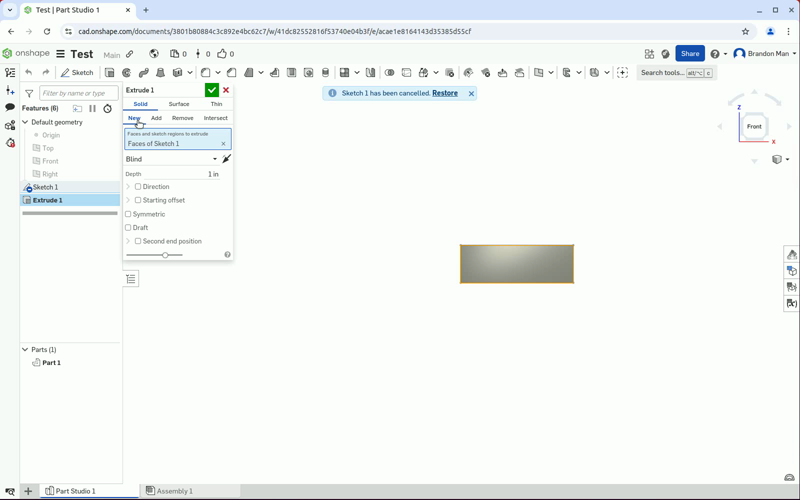
click(137, 120)
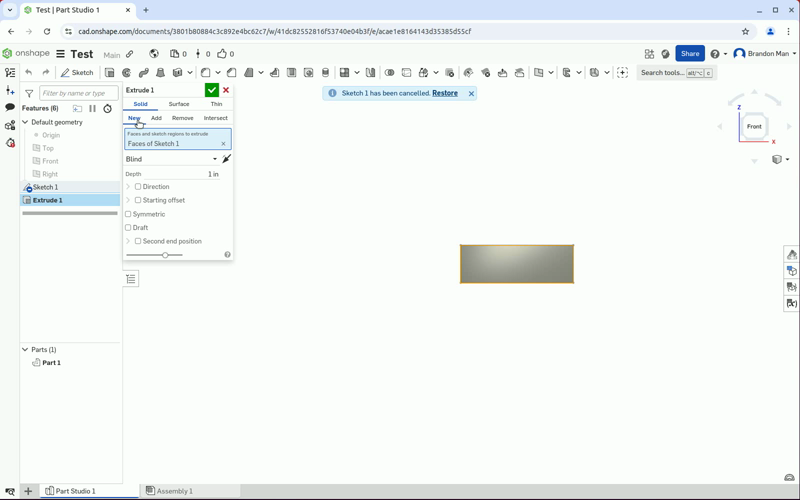
key(tab, 4)
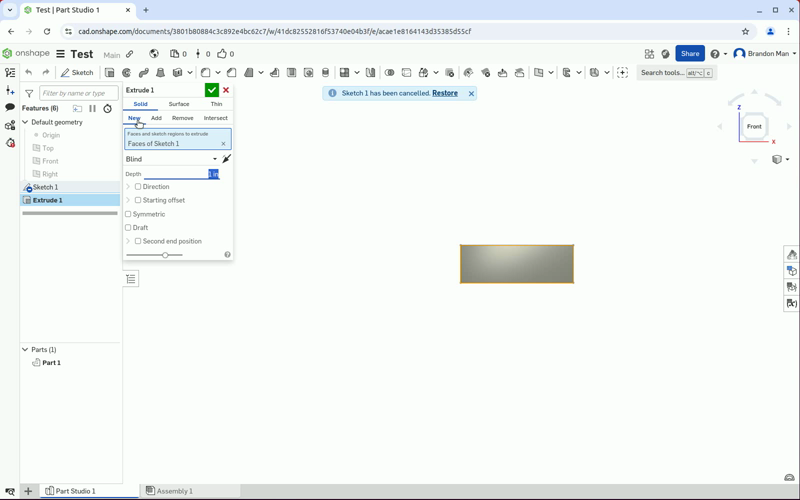
text(11.554)
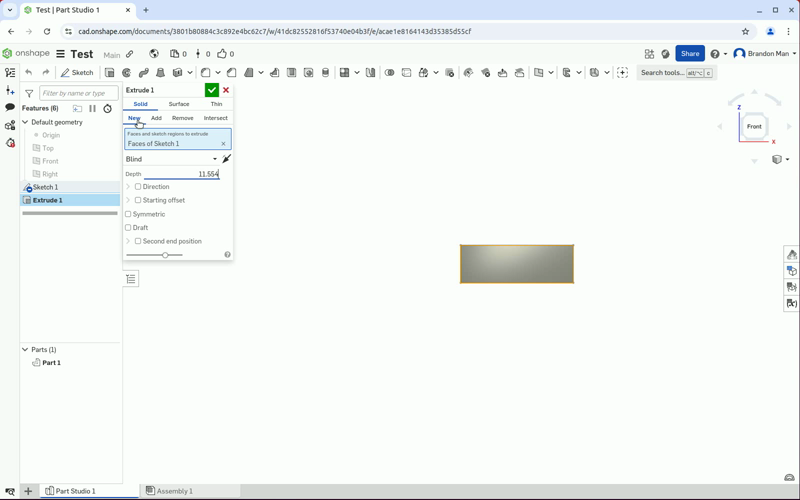
key(enter)
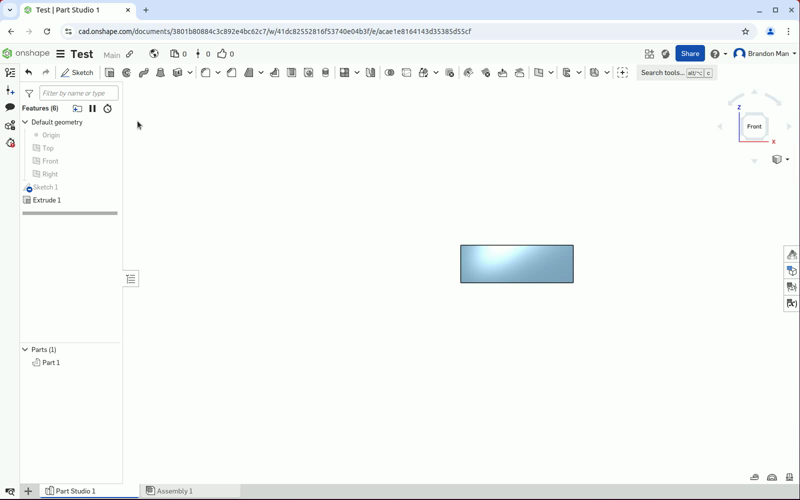
key(shift+h)
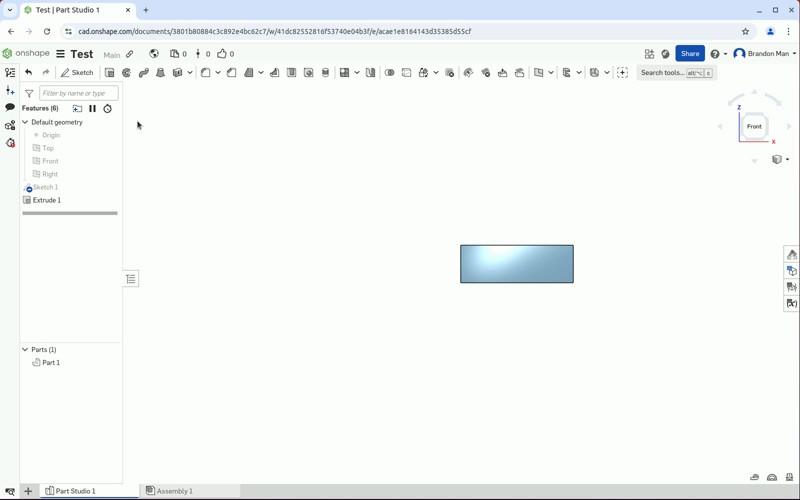
key(shift+h)
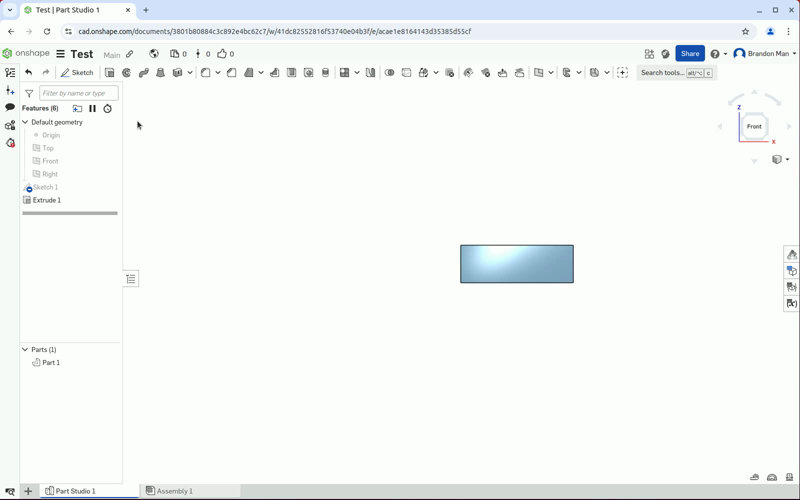
mouse_move(73, 189)
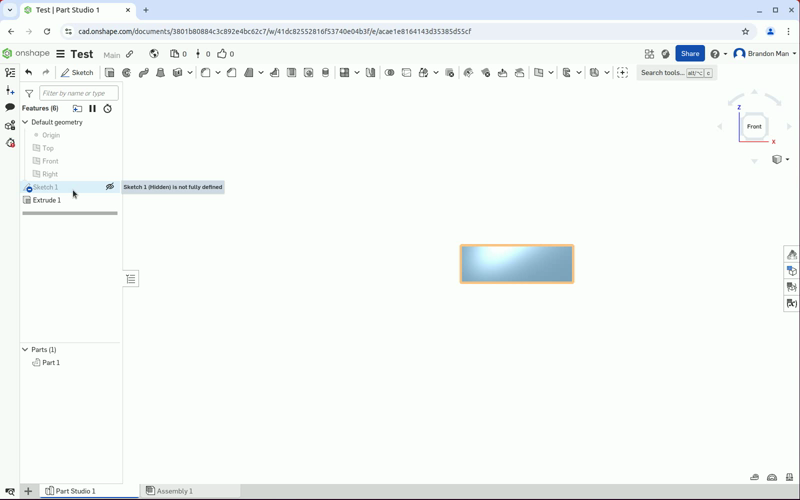
click(73, 189)
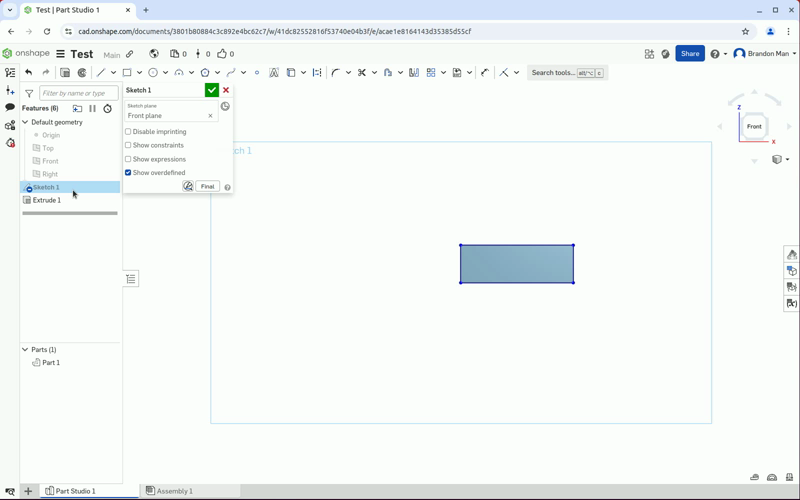
mouse_move(229, 92)
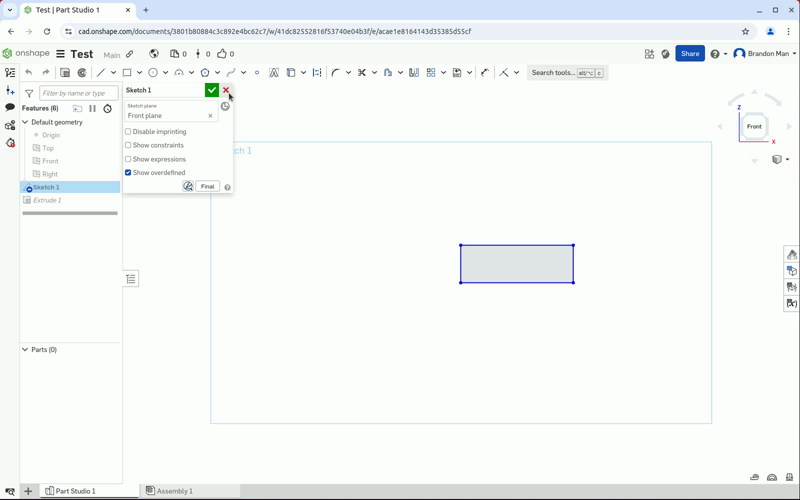
click(229, 92)
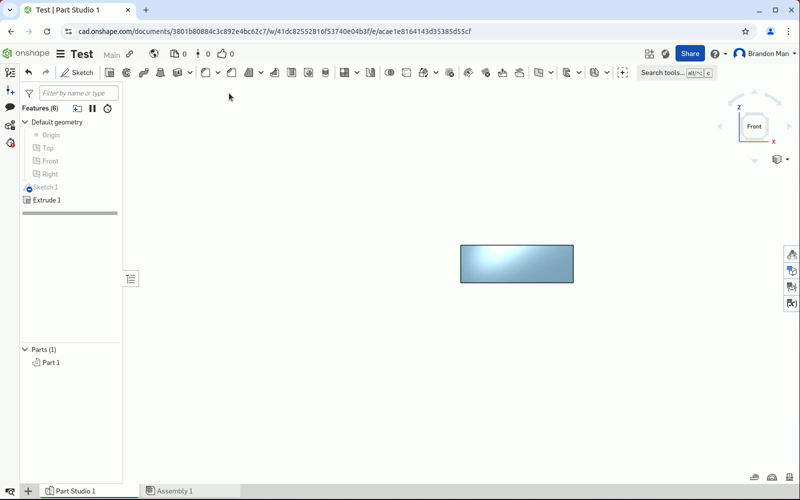
mouse_move(541, 75)
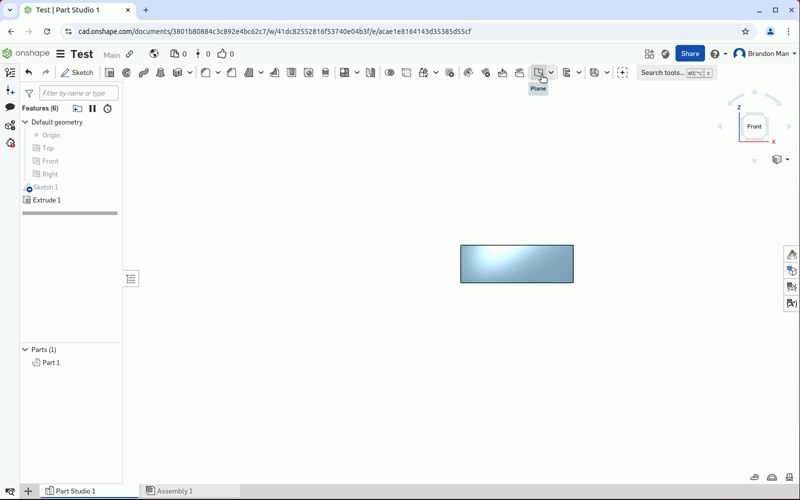
click(541, 75)
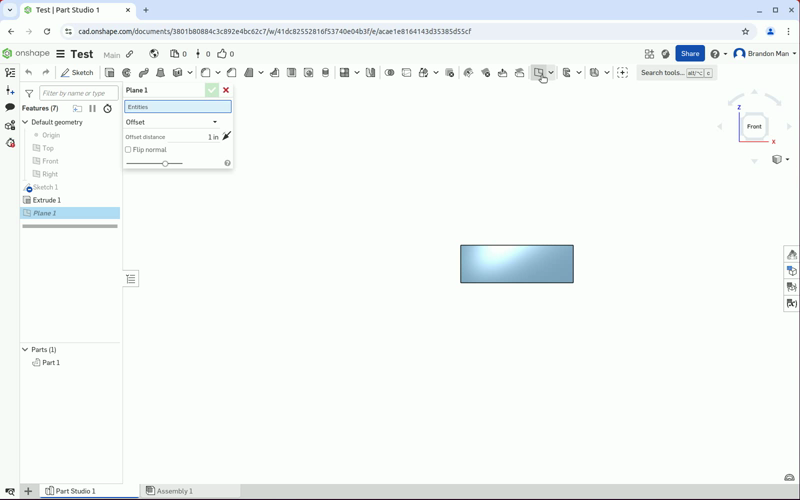
mouse_move(73, 163)
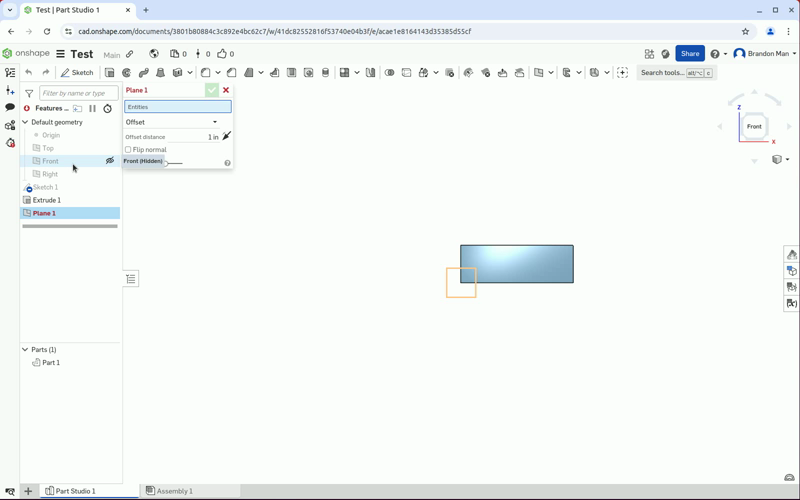
click(73, 163)
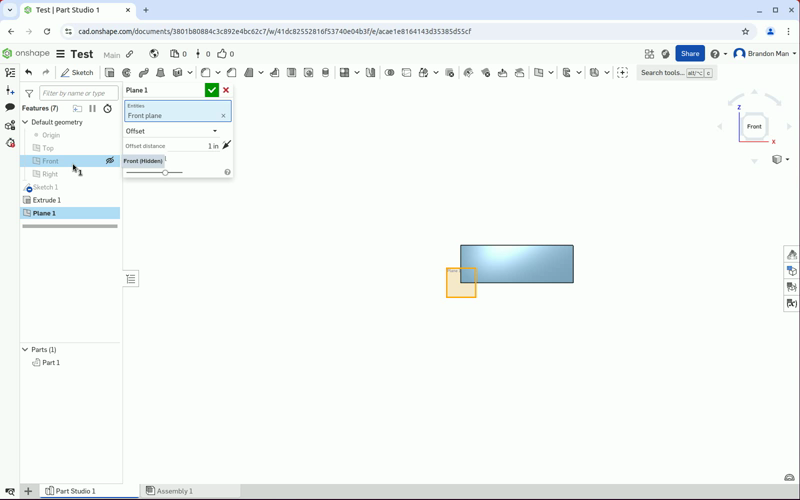
key(tab, 2)
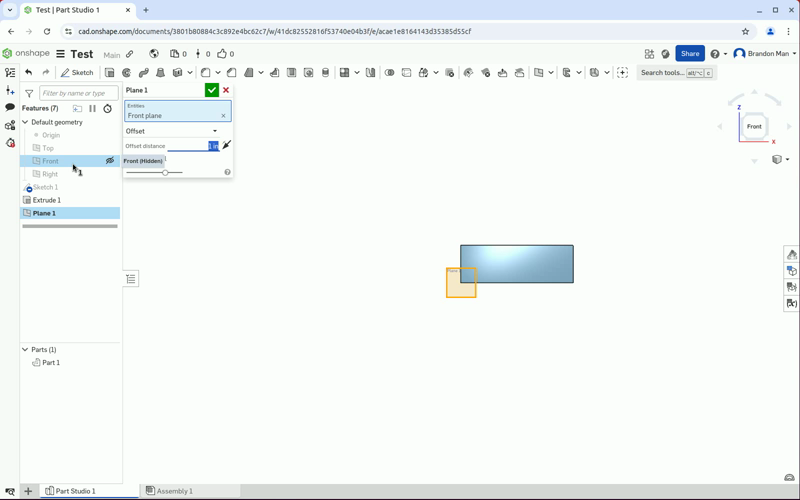
text(11.554)
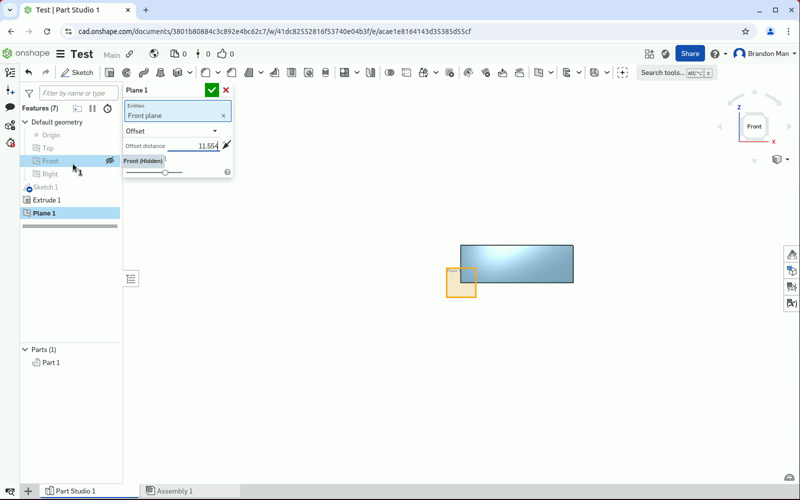
key(enter, 2)
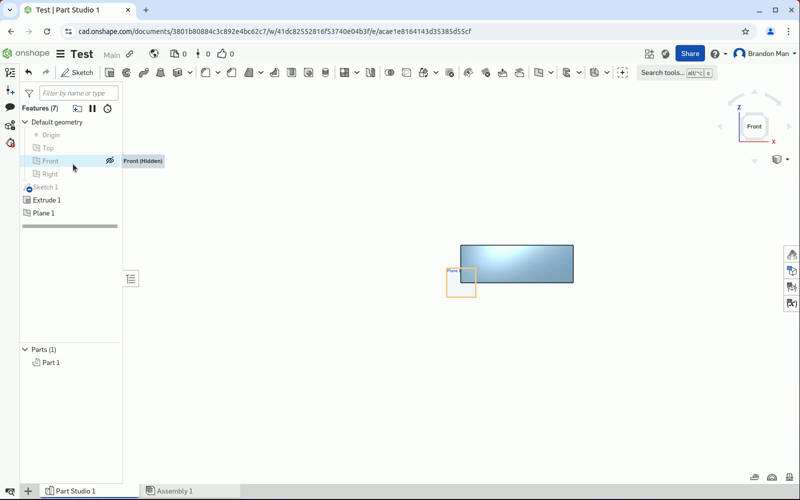
key(shift+s)
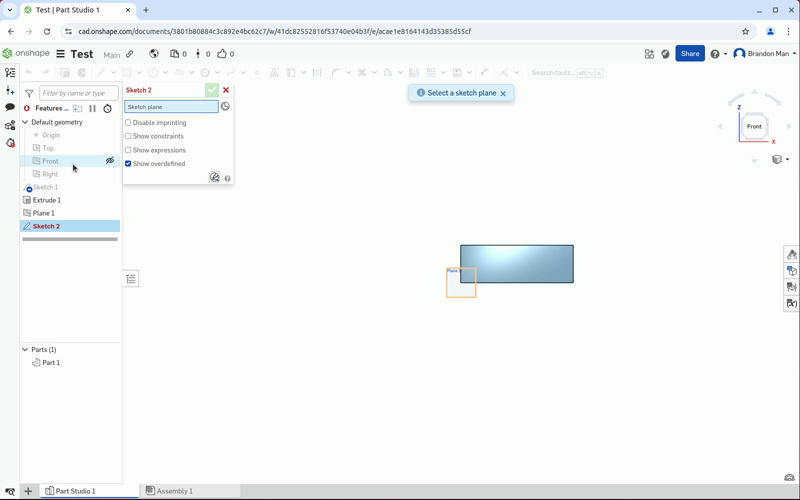
mouse_move(73, 215)
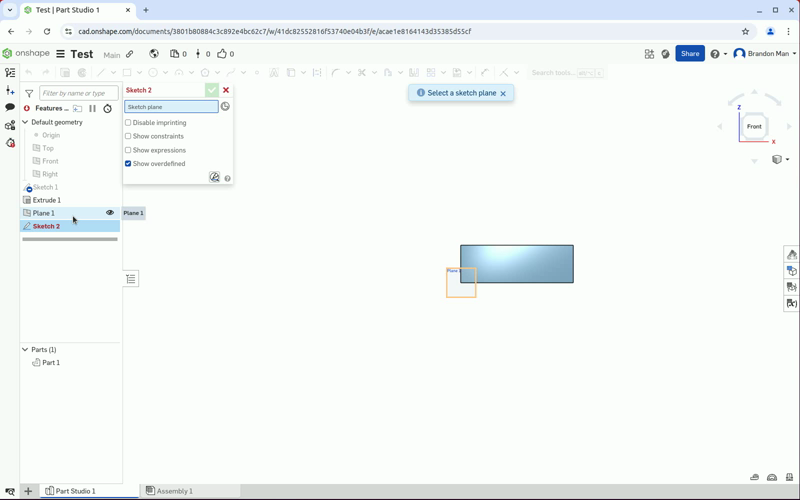
click(73, 215)
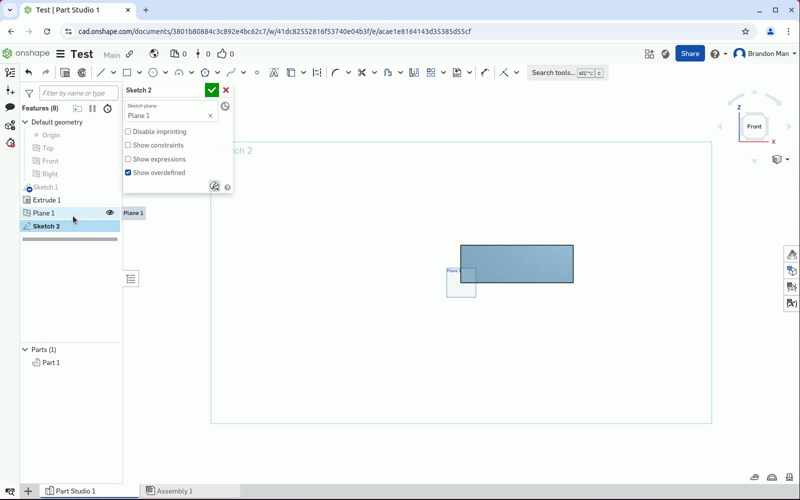
mouse_move(73, 352)
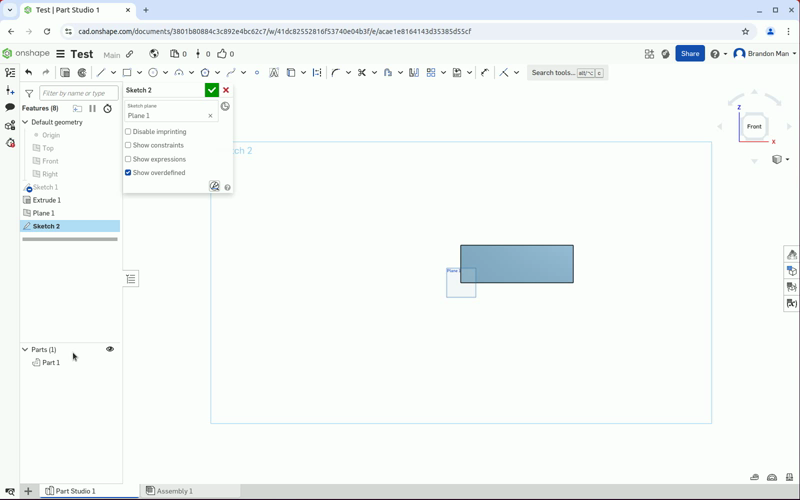
key(y)
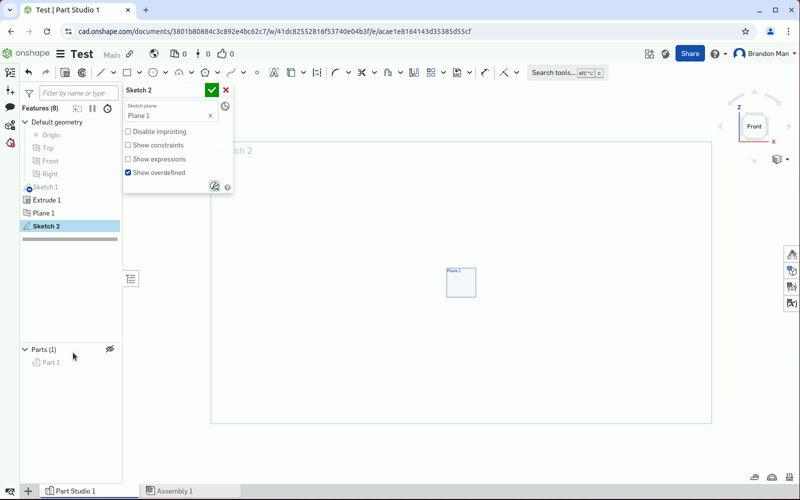
key(l)
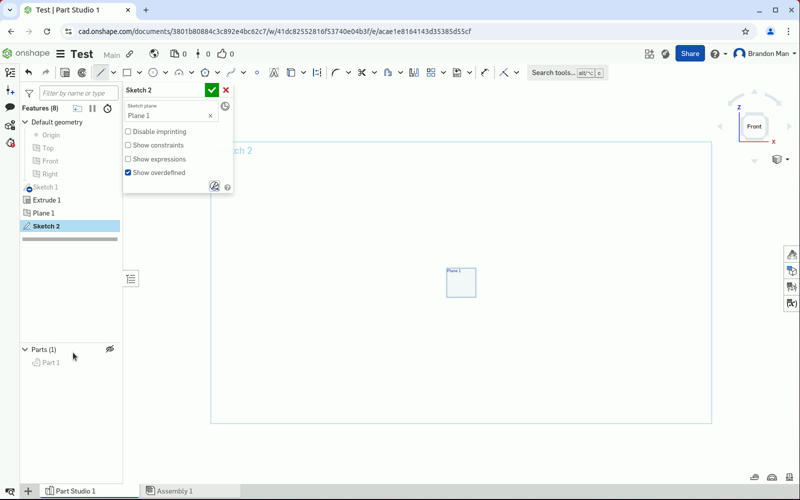
key_down(shift)
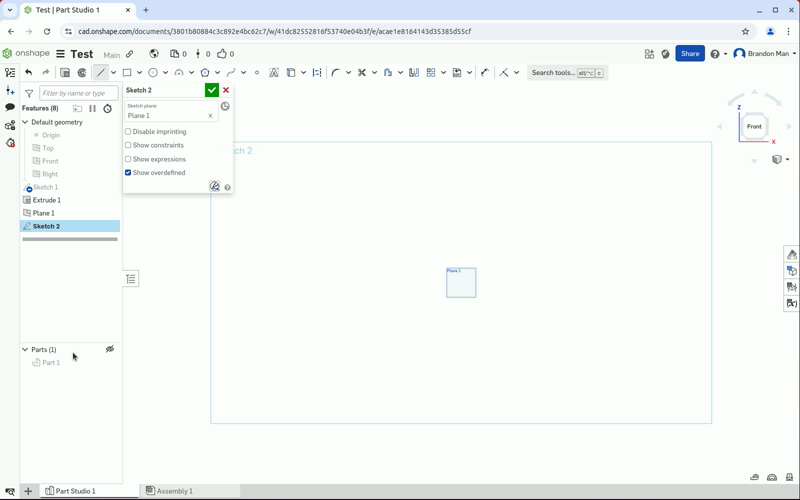
mouse_move(521, 254)
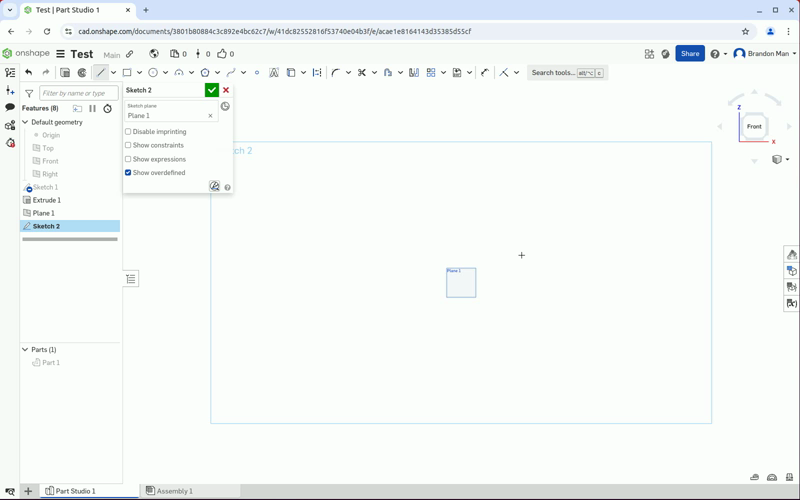
click(521, 254)
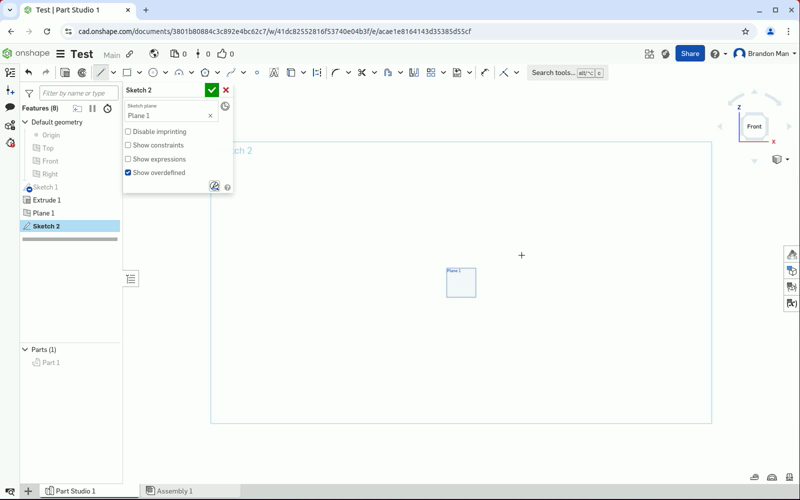
key_up(shift)
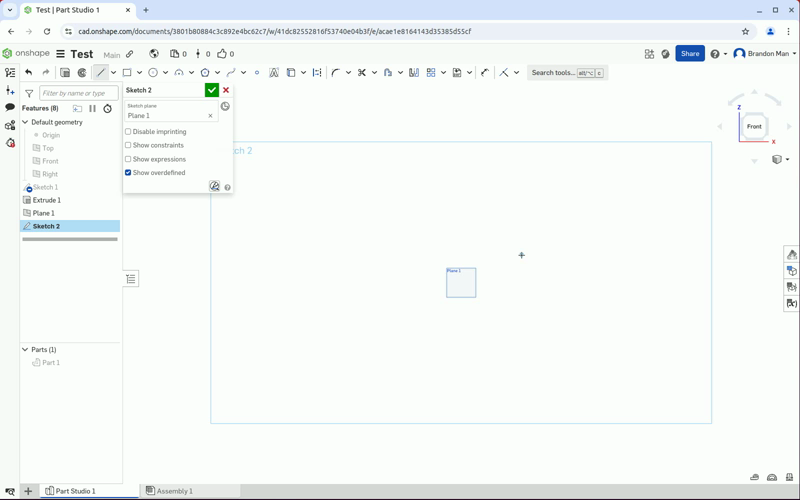
key_down(shift)
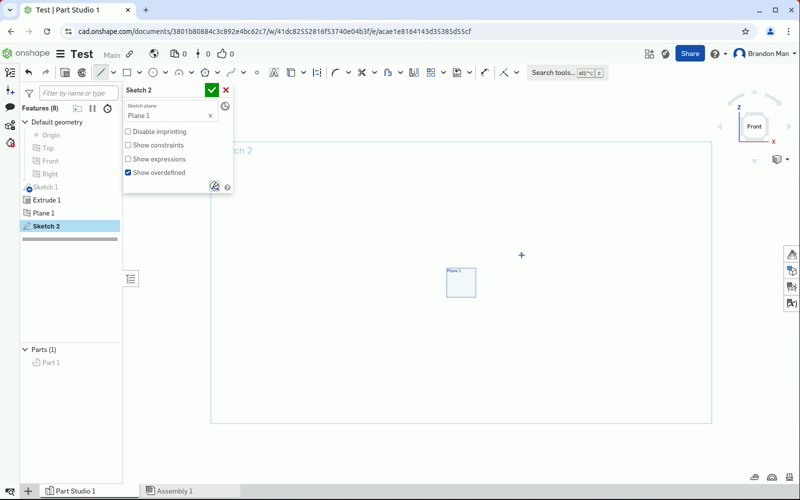
mouse_move(551, 254)
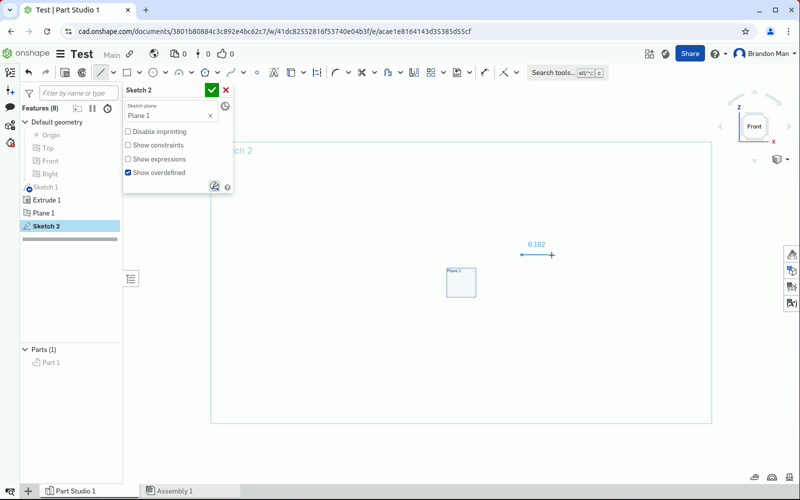
mouse_move(573, 254)
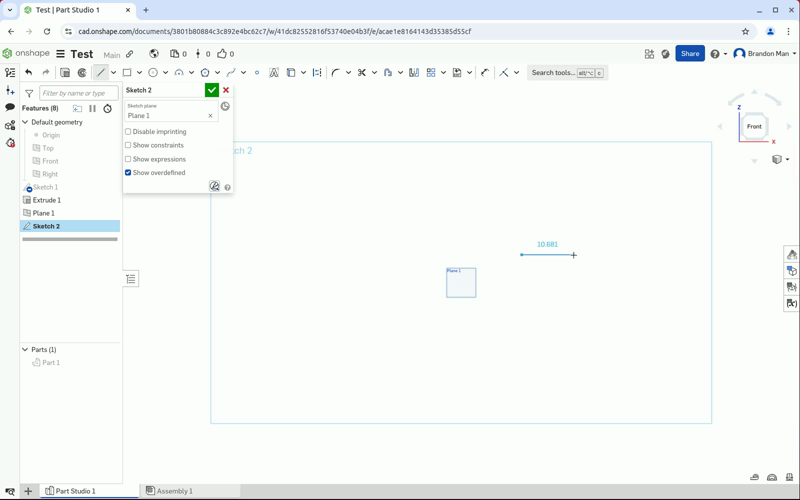
click(573, 254)
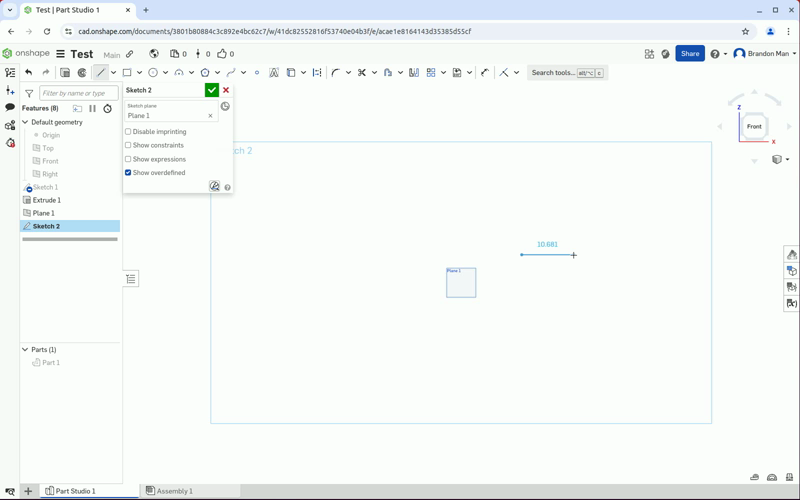
key_up(shift)
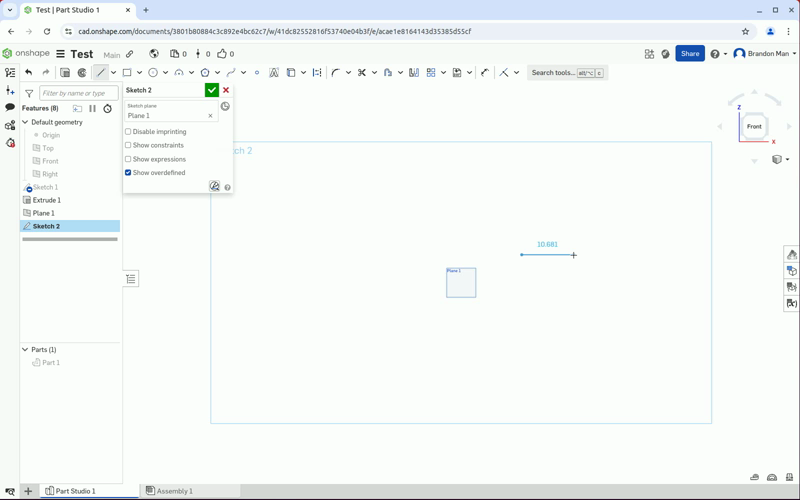
key_down(shift)
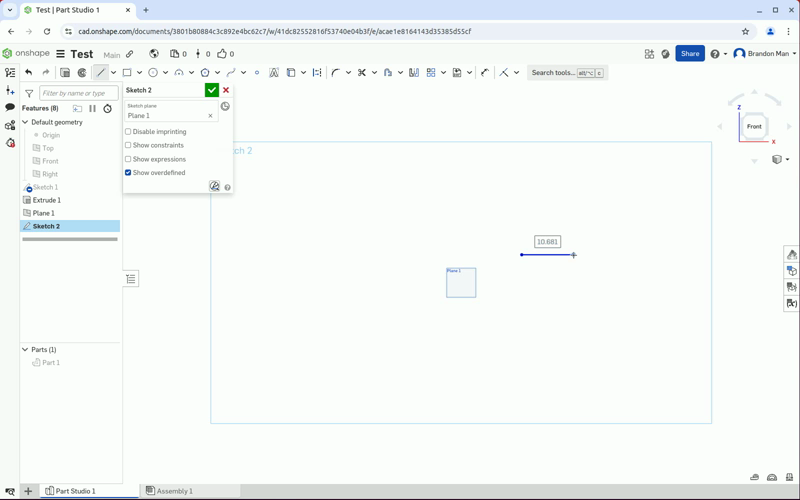
mouse_move(589, 254)
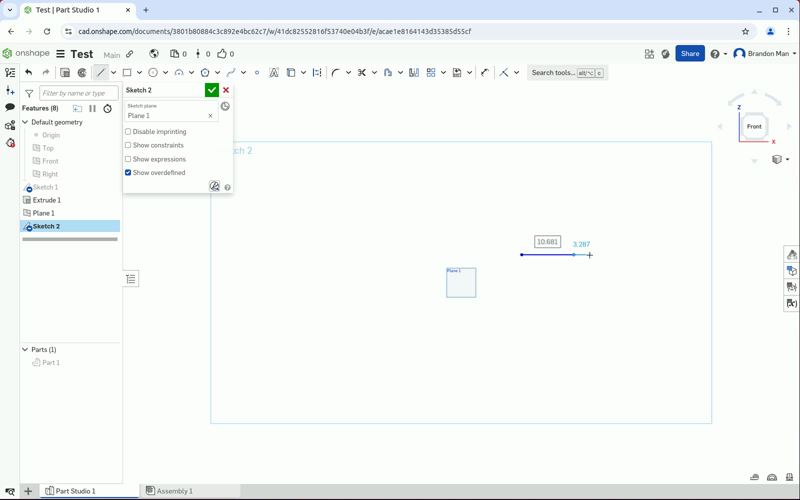
mouse_move(573, 245)
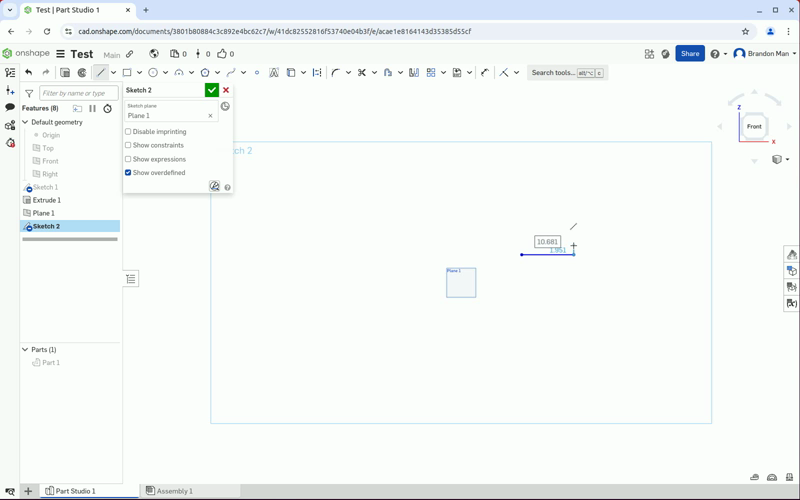
click(573, 245)
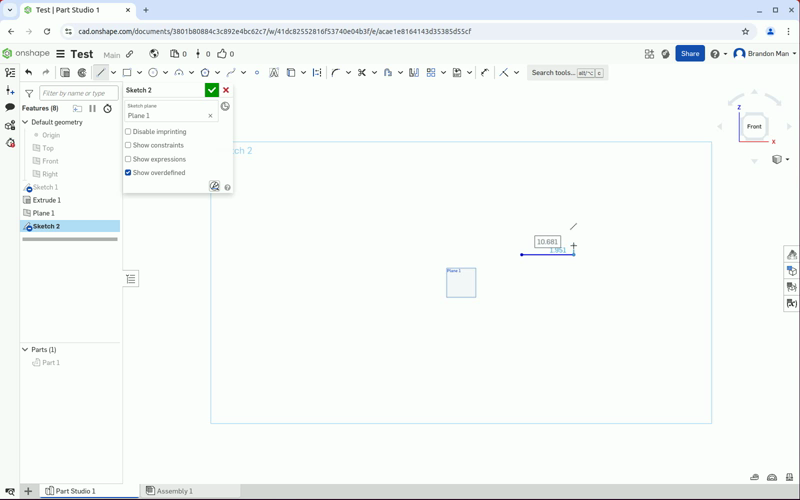
key_up(shift)
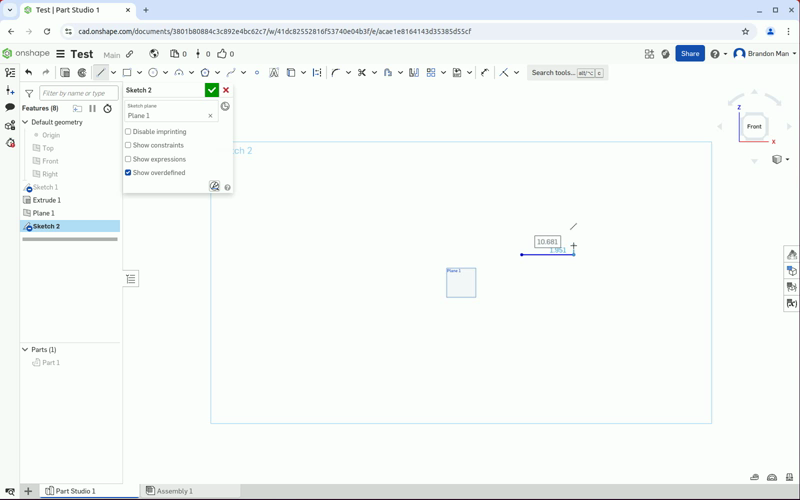
key_down(shift)
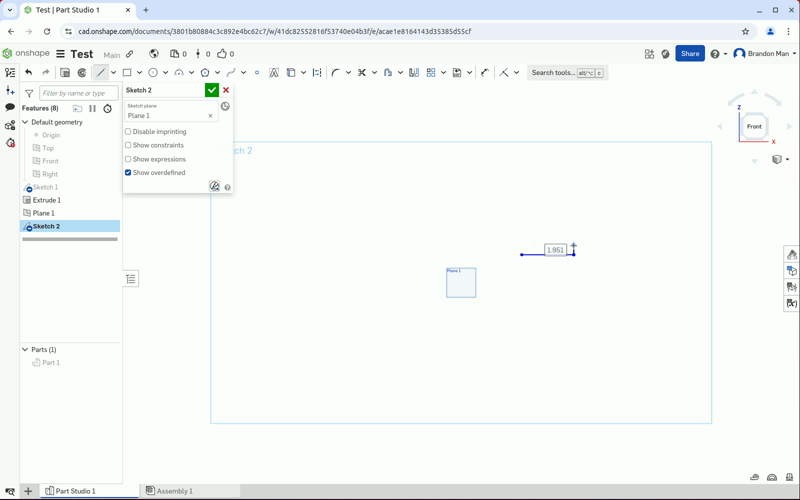
mouse_move(589, 245)
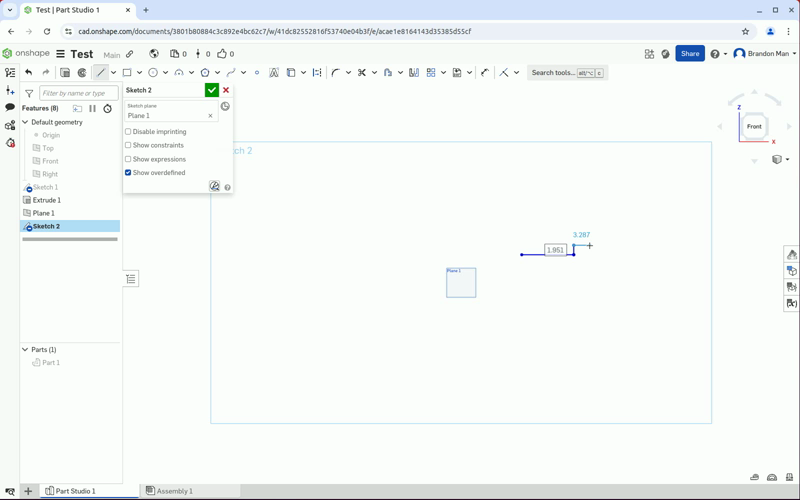
mouse_move(521, 245)
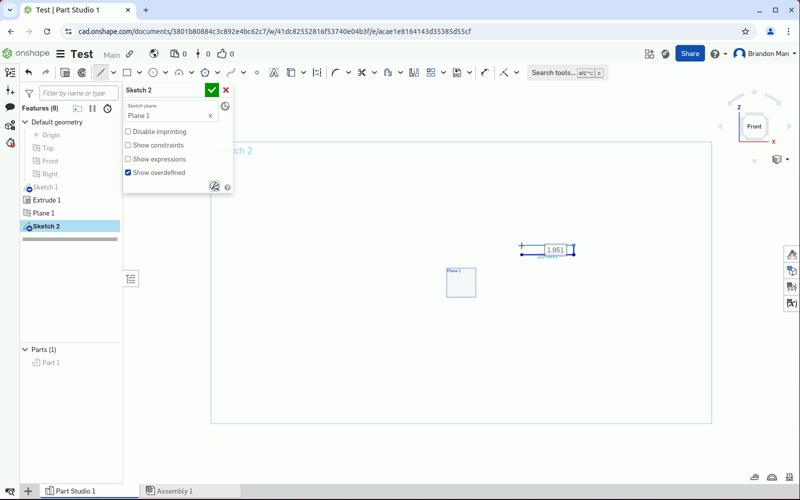
click(521, 245)
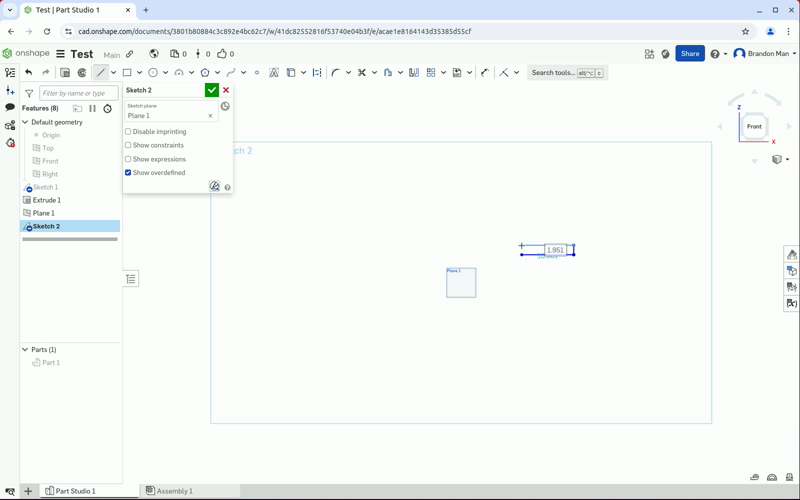
key_up(shift)
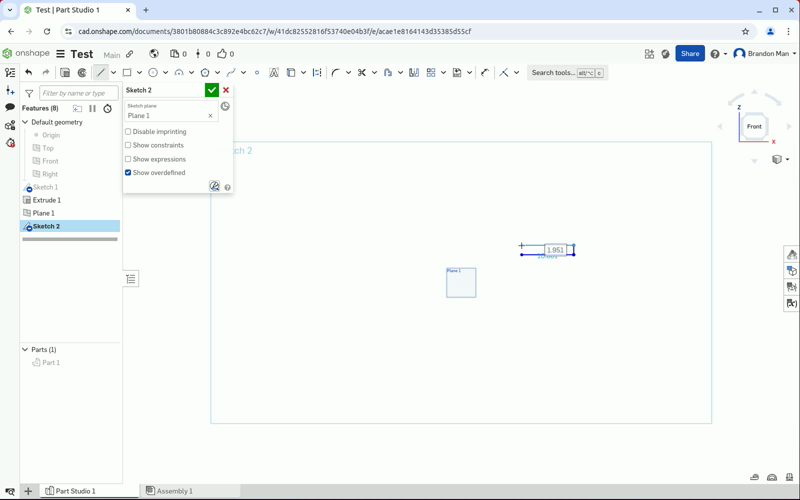
mouse_move(551, 245)
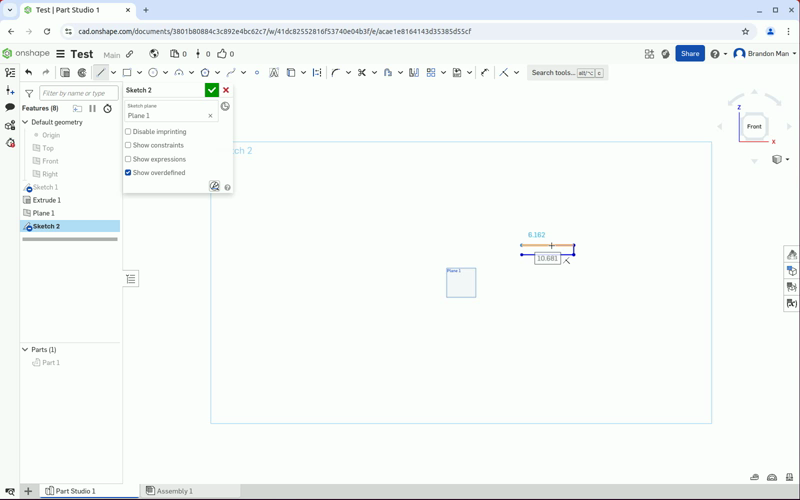
key_down(shift)
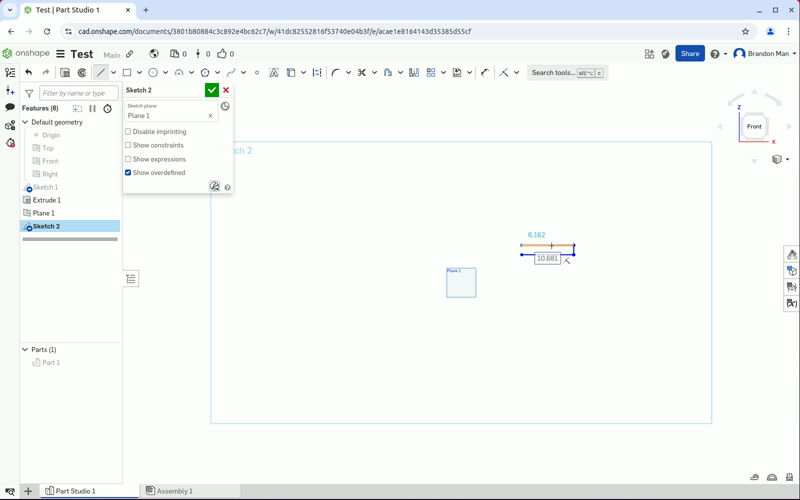
mouse_move(521, 254)
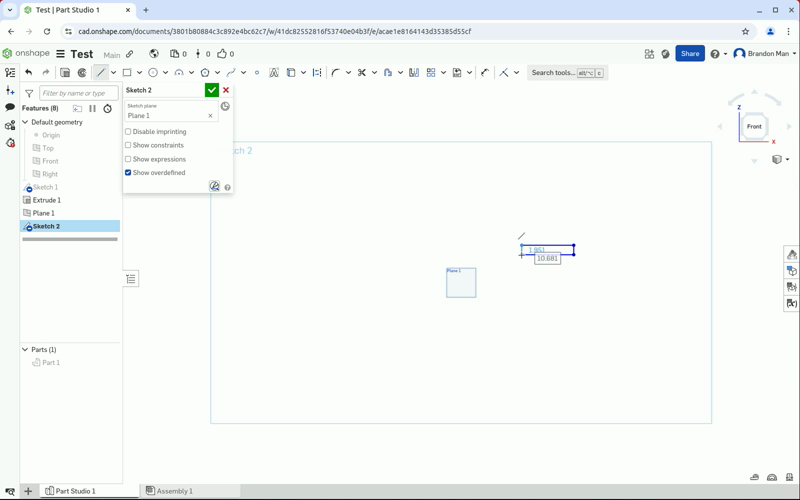
key_up(shift)
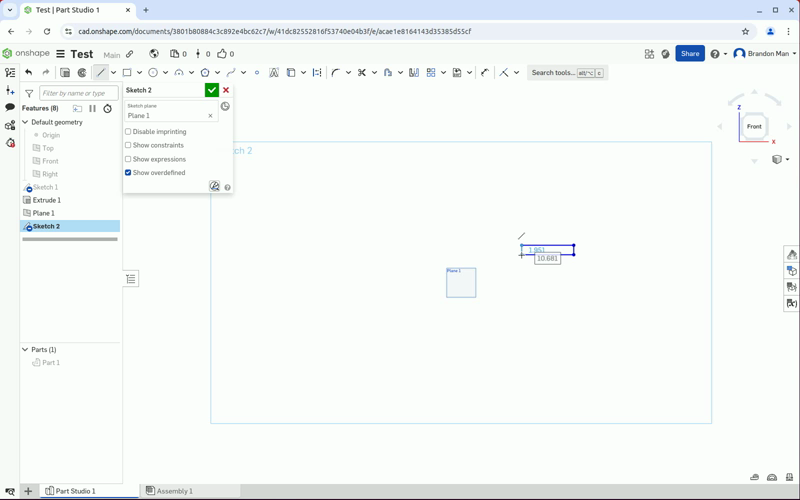
click(521, 254)
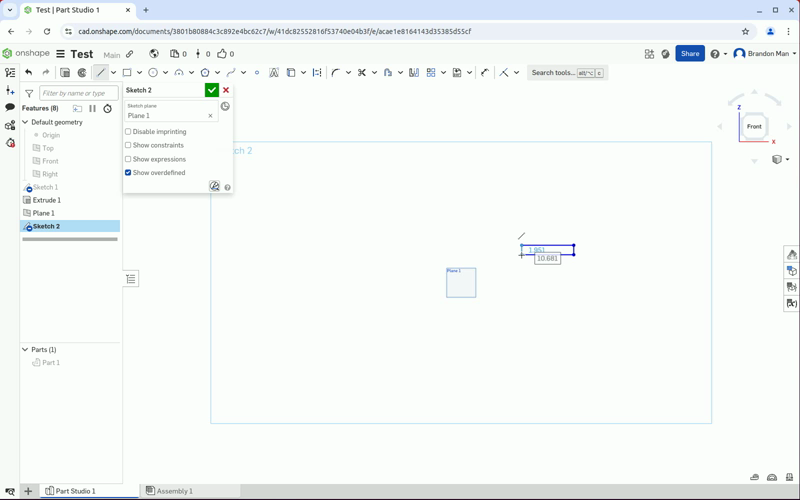
key(esc)
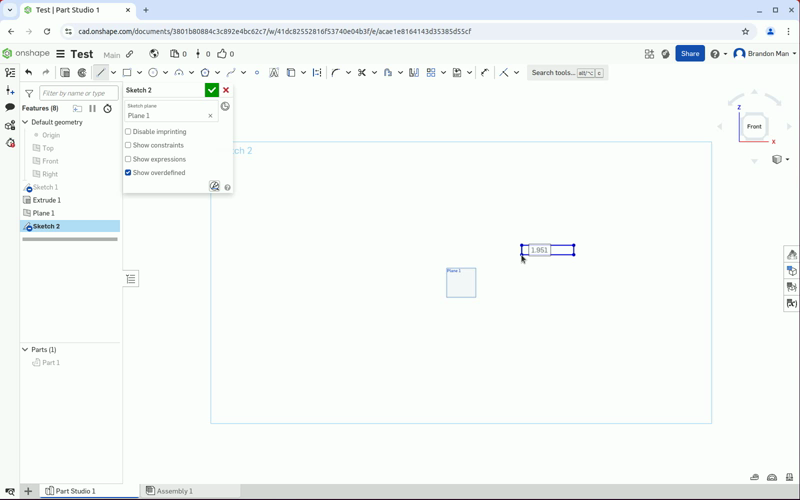
mouse_move(562, 251)
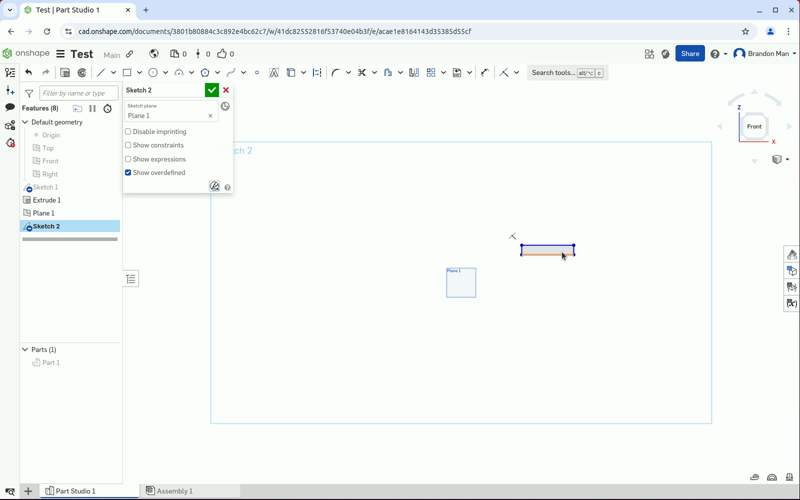
scroll(6)
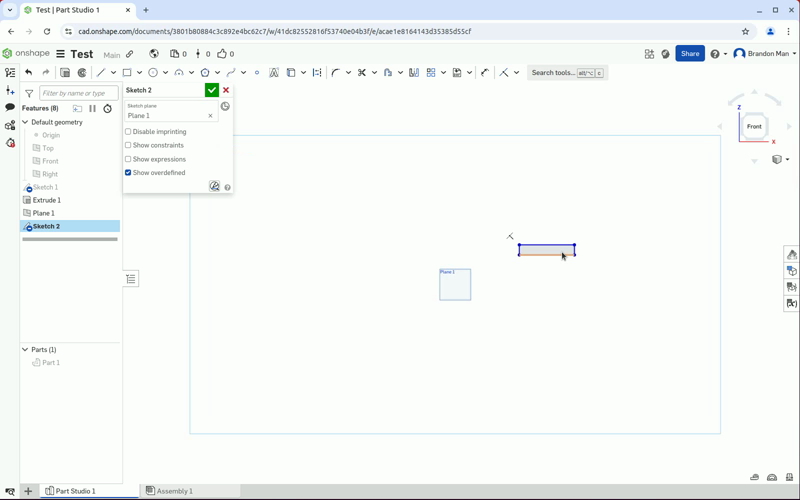
scroll(6)
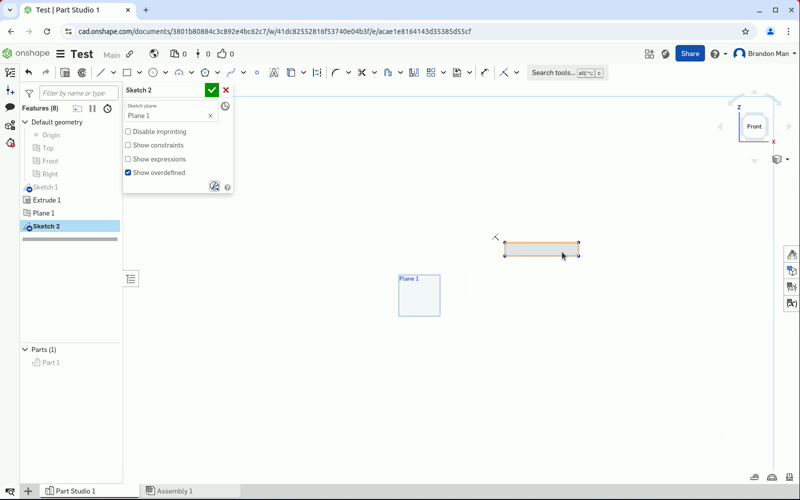
scroll(6)
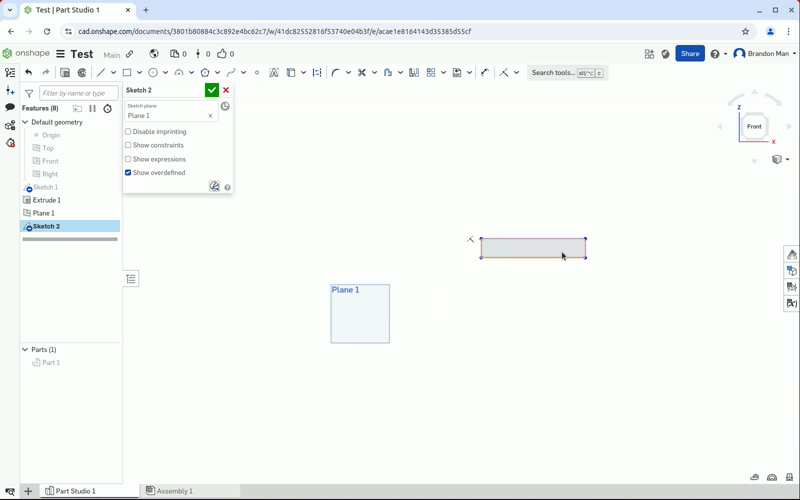
scroll(6)
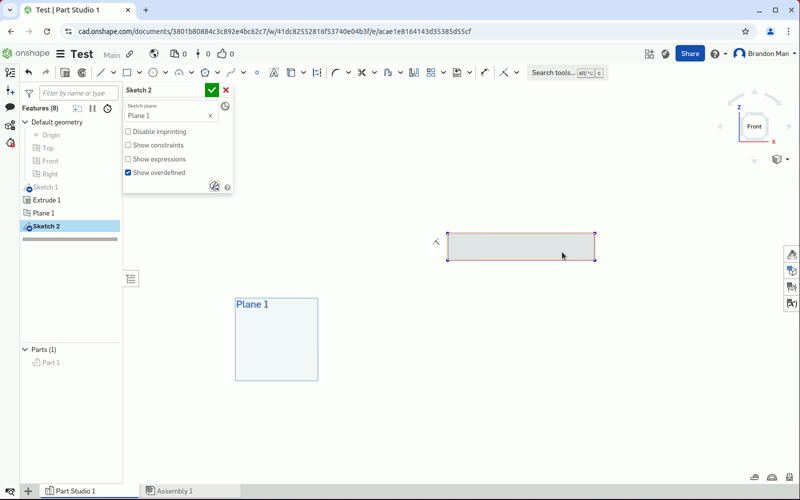
scroll(6)
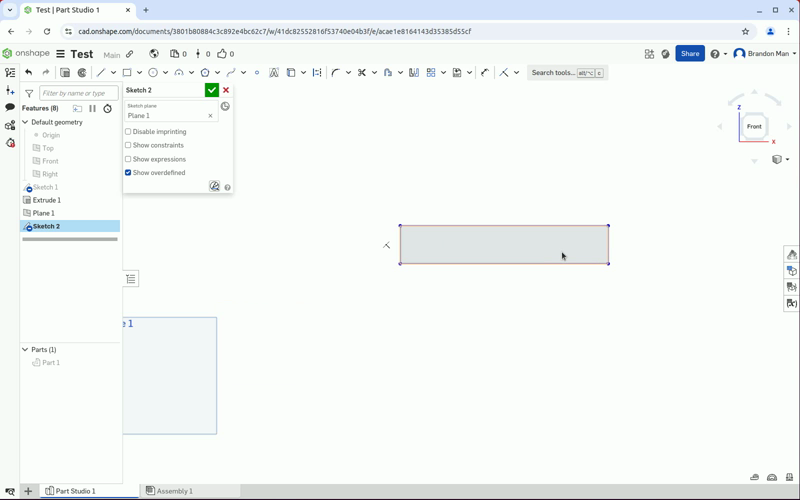
scroll(6)
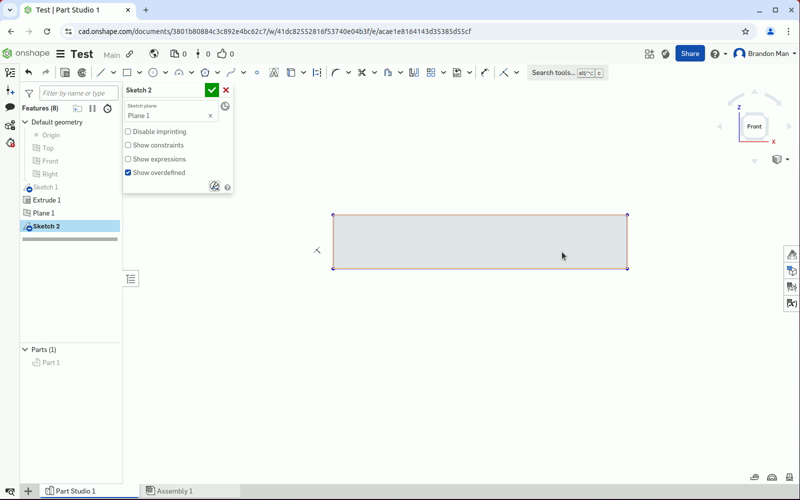
scroll(6)
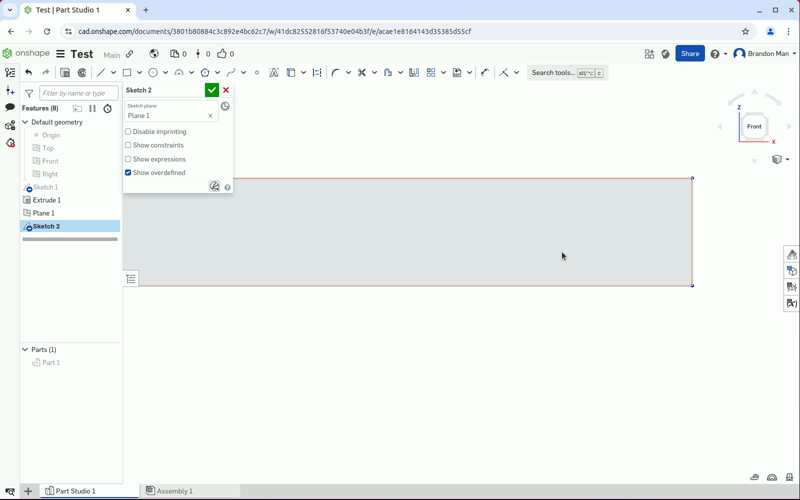
click(562, 251)
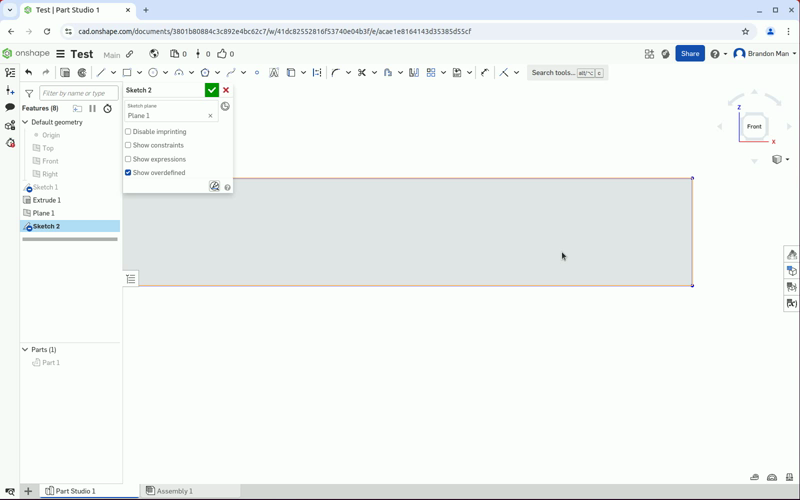
scroll(-6)
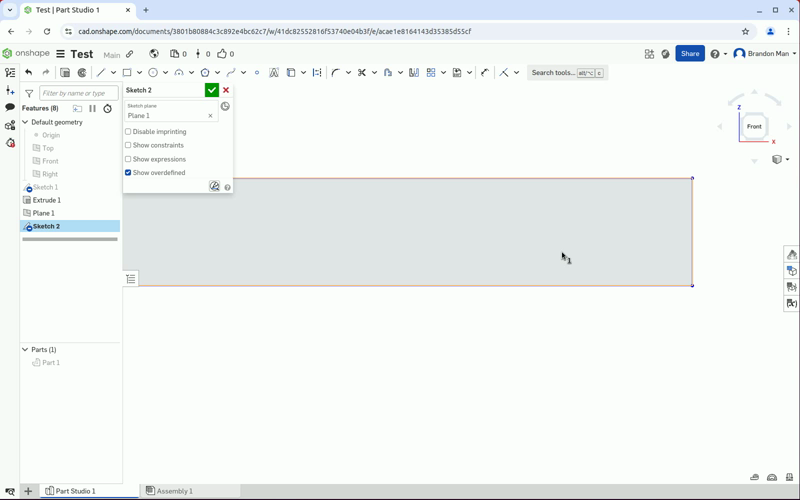
scroll(-6)
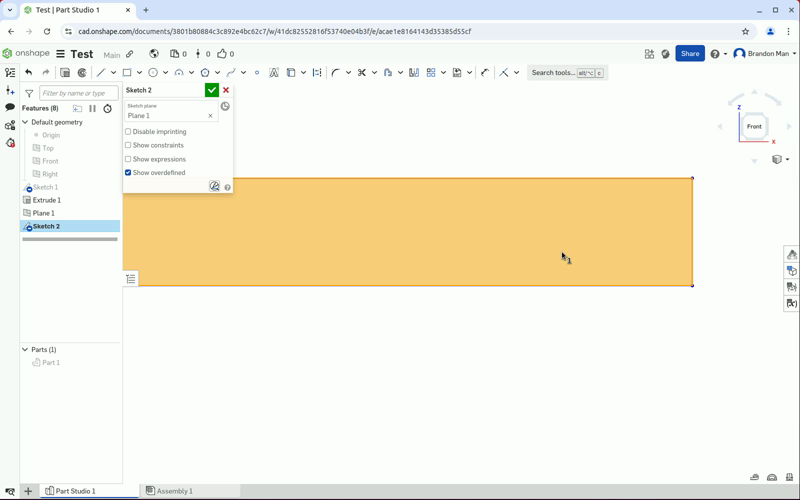
scroll(-6)
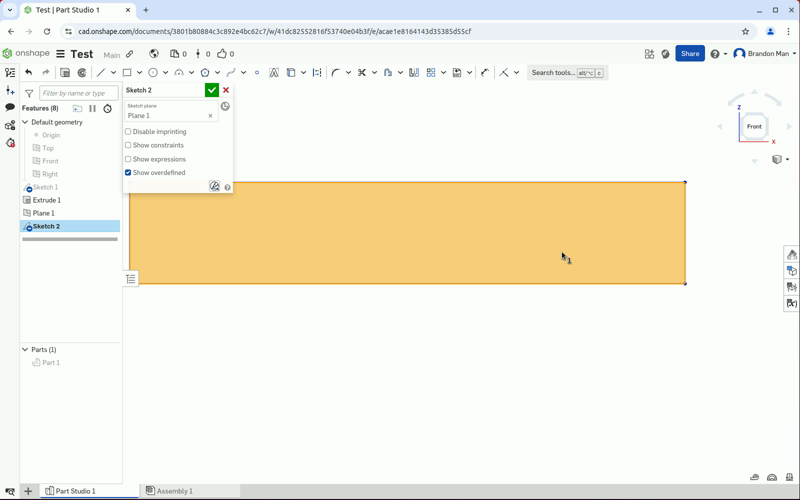
scroll(-6)
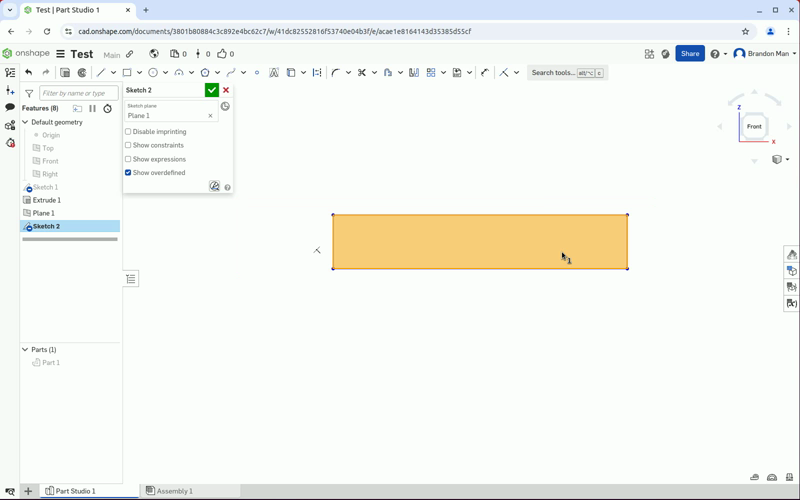
scroll(-6)
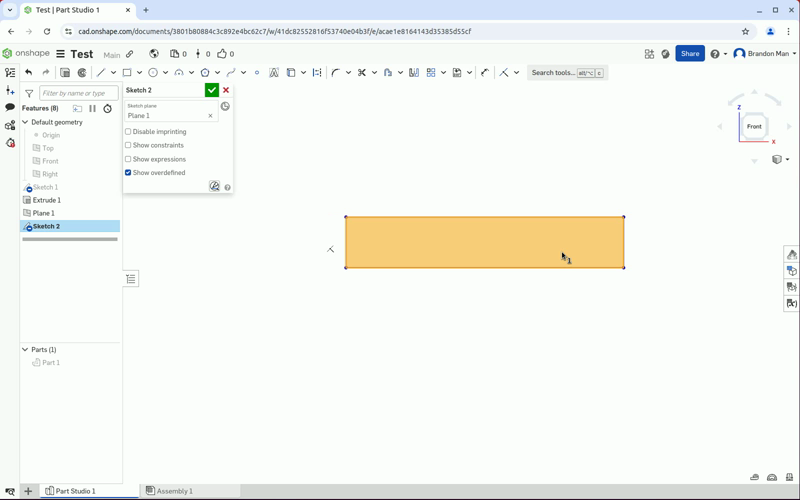
scroll(-6)
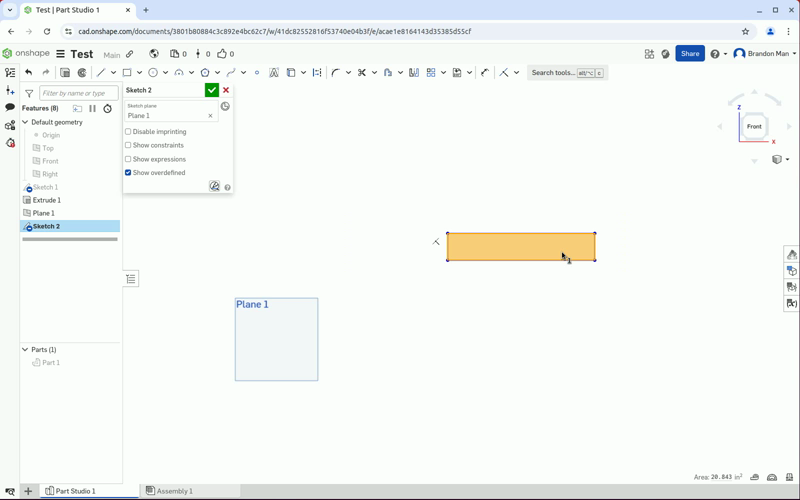
scroll(-6)
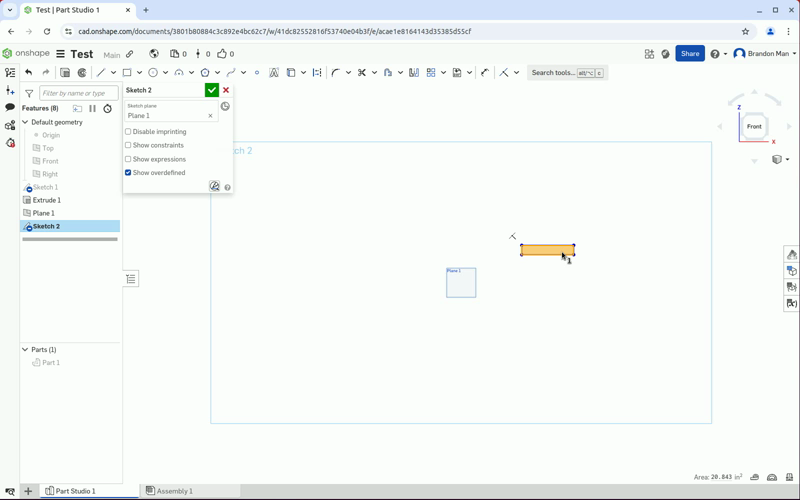
mouse_move(73, 352)
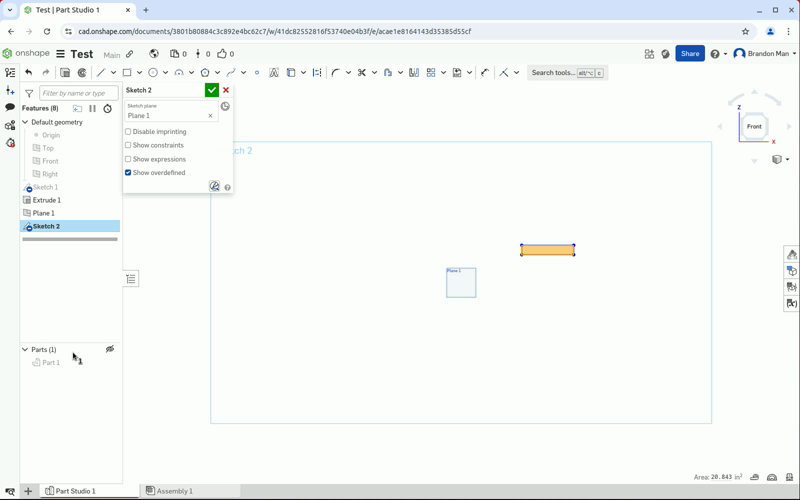
key(shift+y)
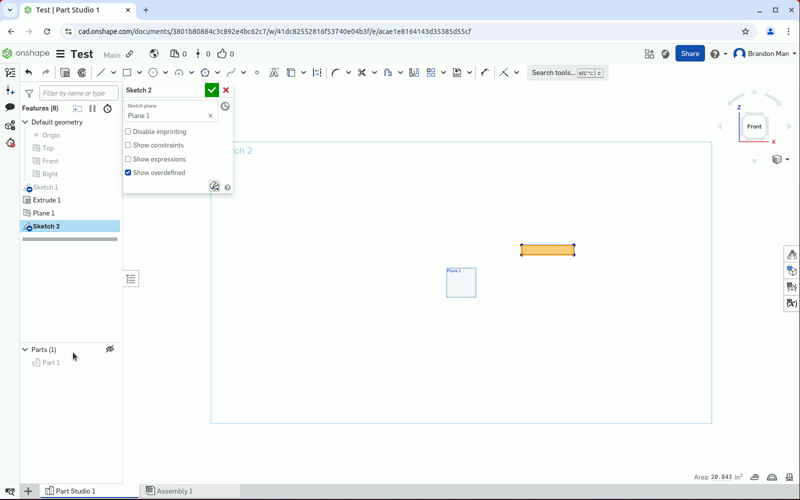
key(shift+e)
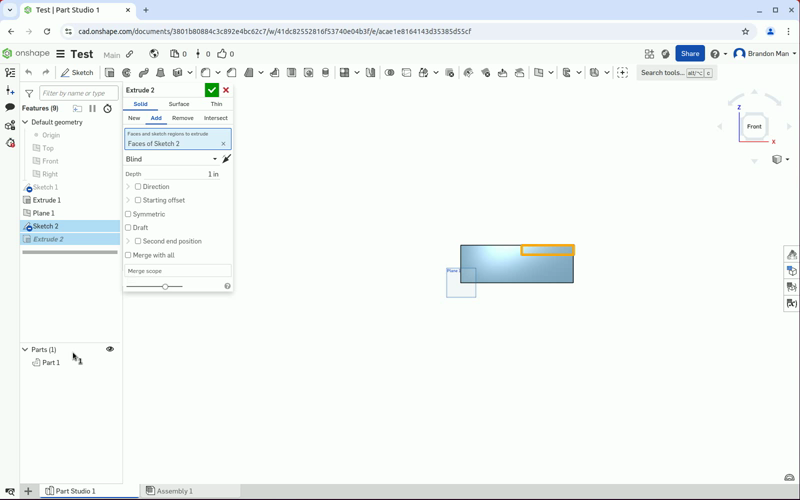
mouse_move(143, 106)
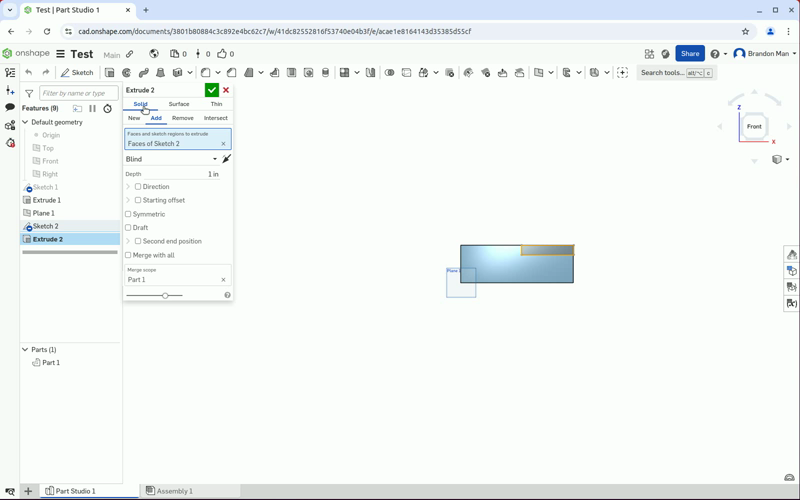
click(143, 106)
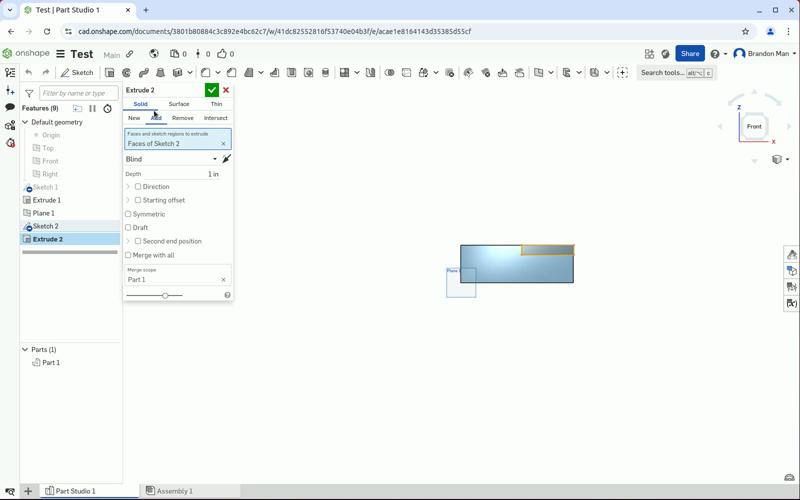
mouse_move(186, 120)
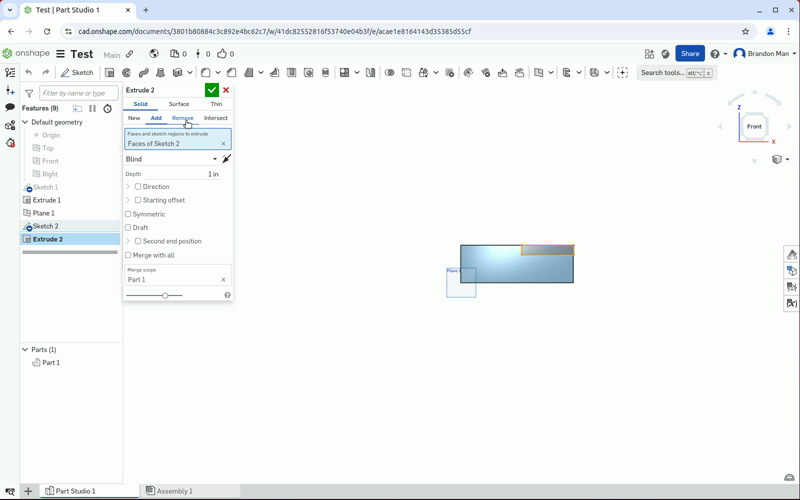
click(186, 120)
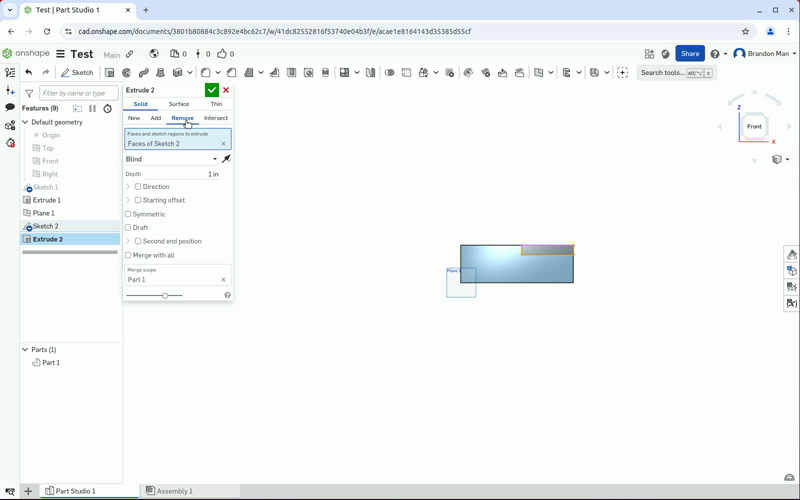
key(tab, 4)
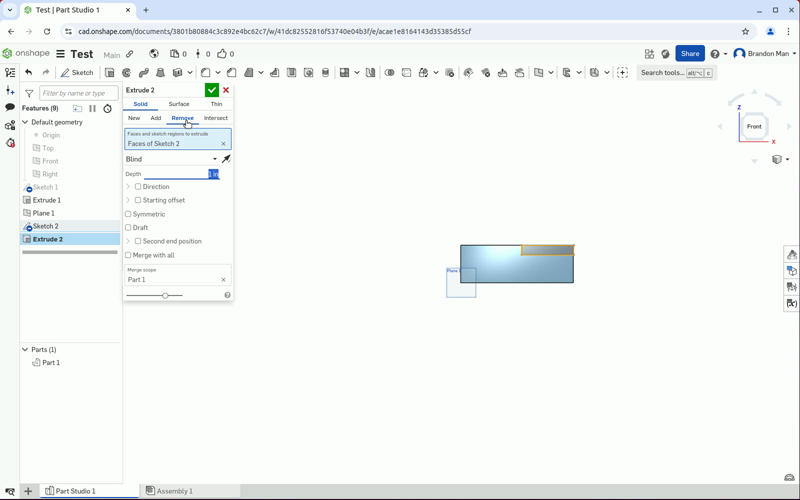
text(11.554)
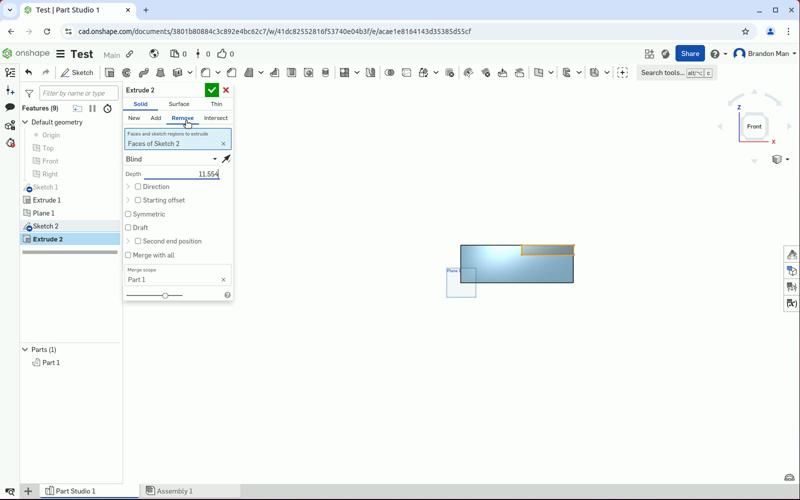
key(tab, 6)
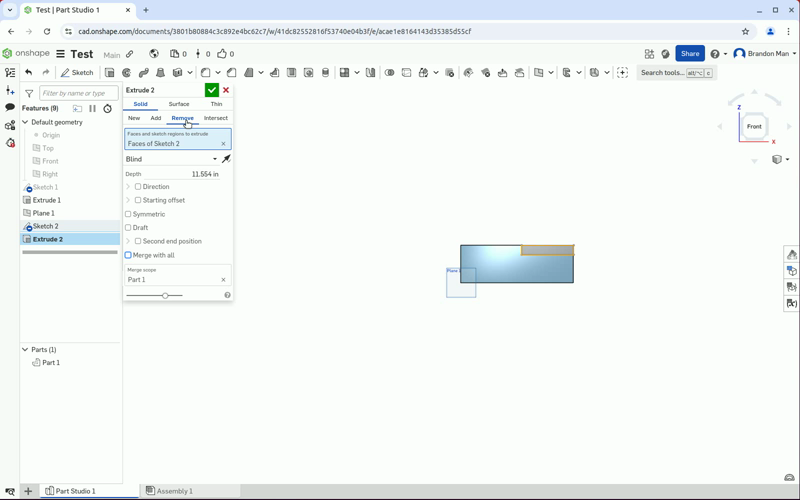
key(space)
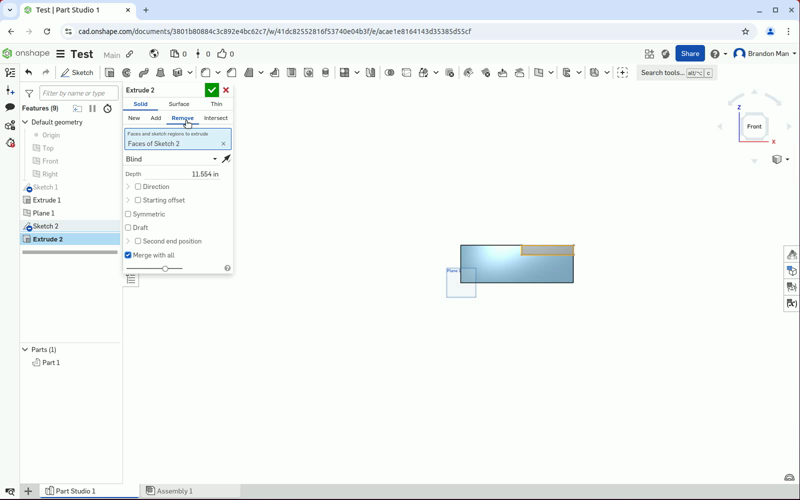
key(enter)
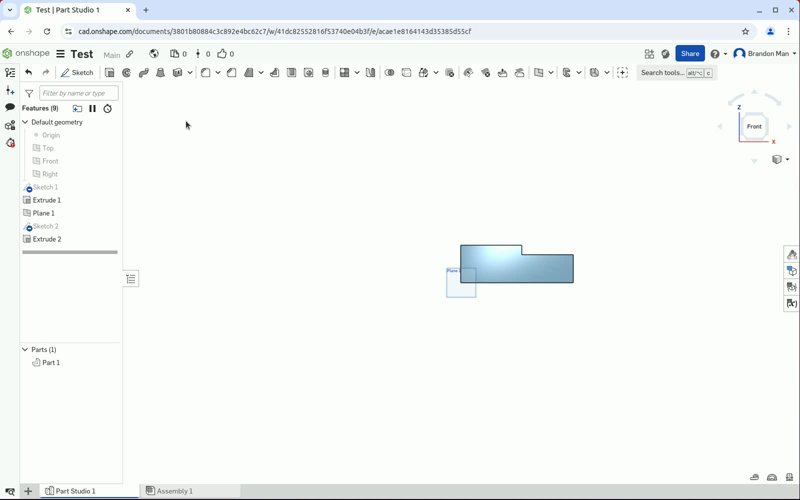
key(shift+h)
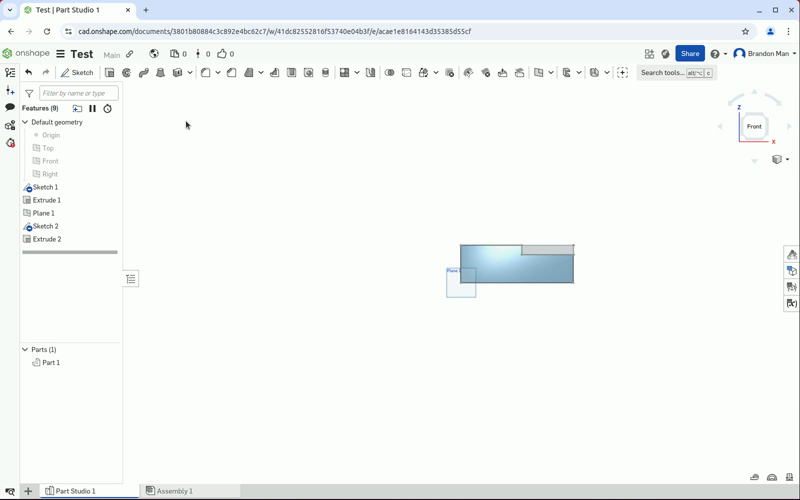
key(shift+h)
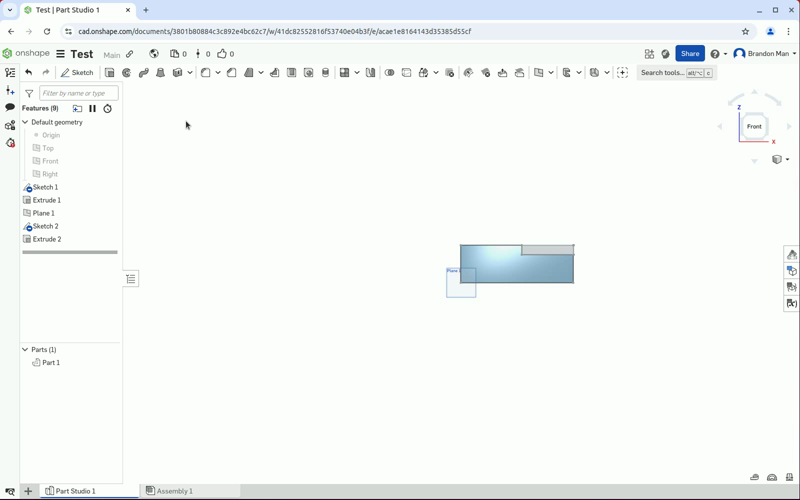
key(shift+7)
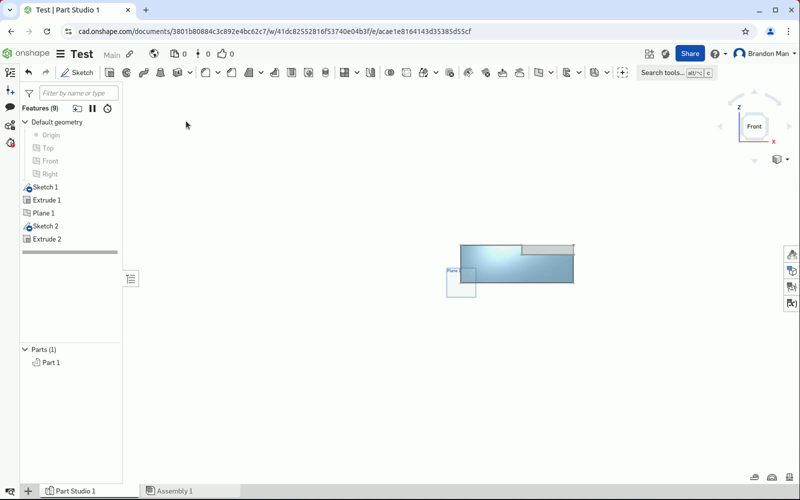
key(left, 2)
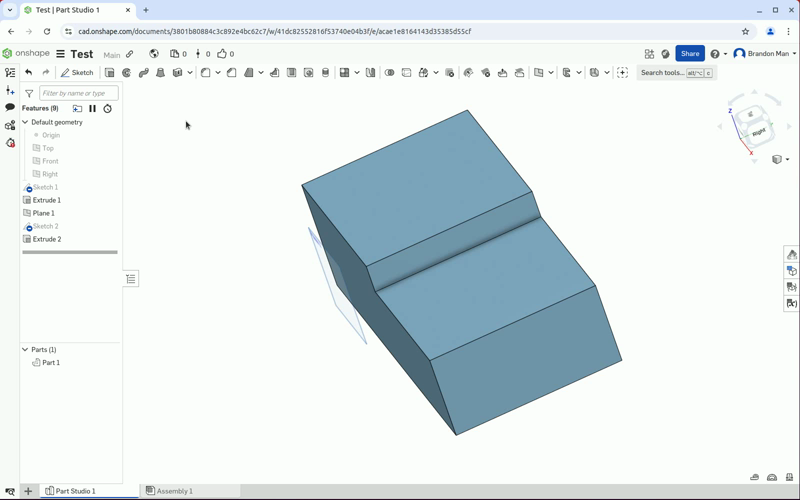
key(down, 2)
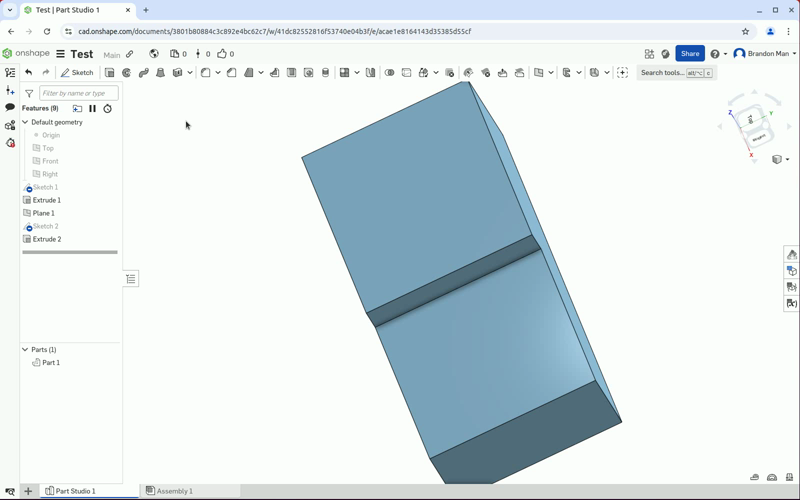
key(up, 2)
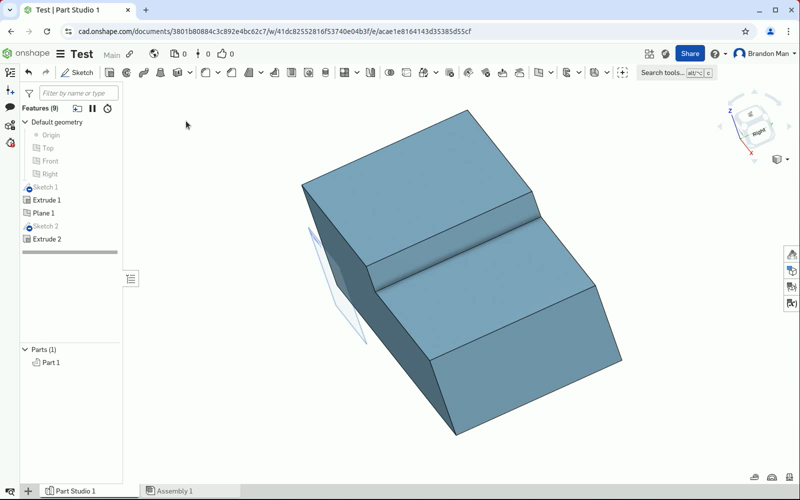
key(right, 2)
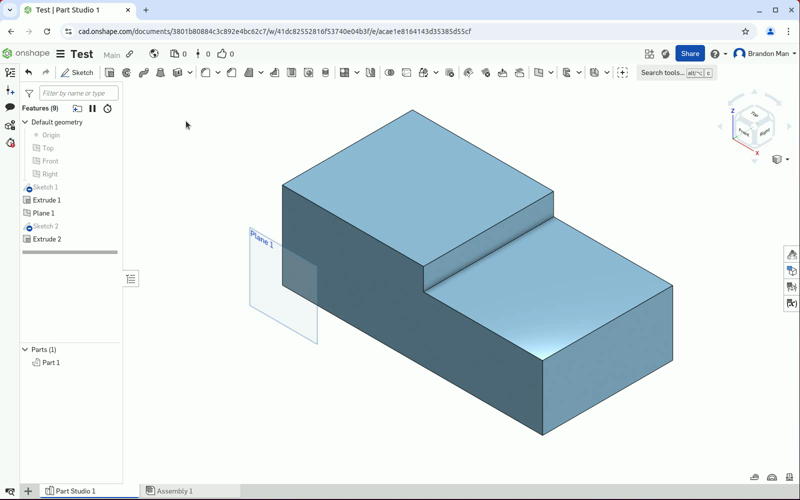
mouse_move(73, 189)
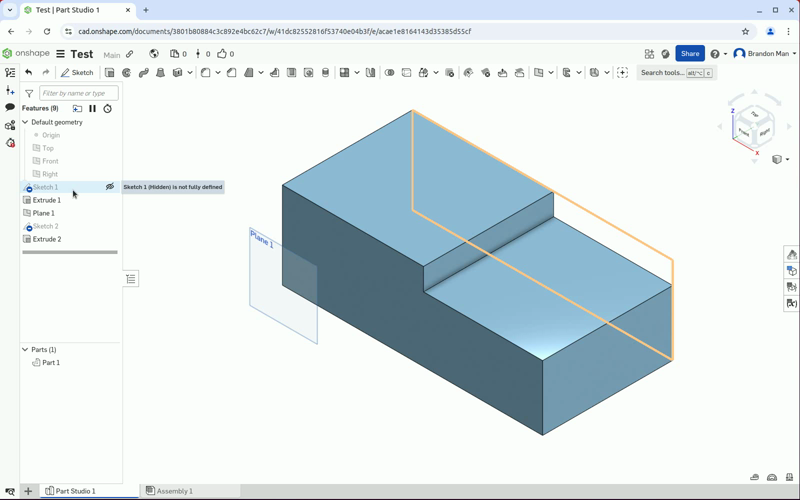
click(73, 189)